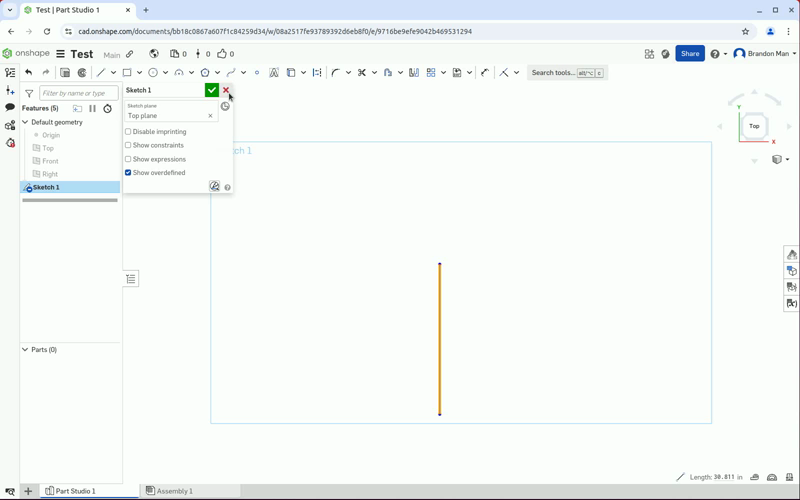
key(shift+h)
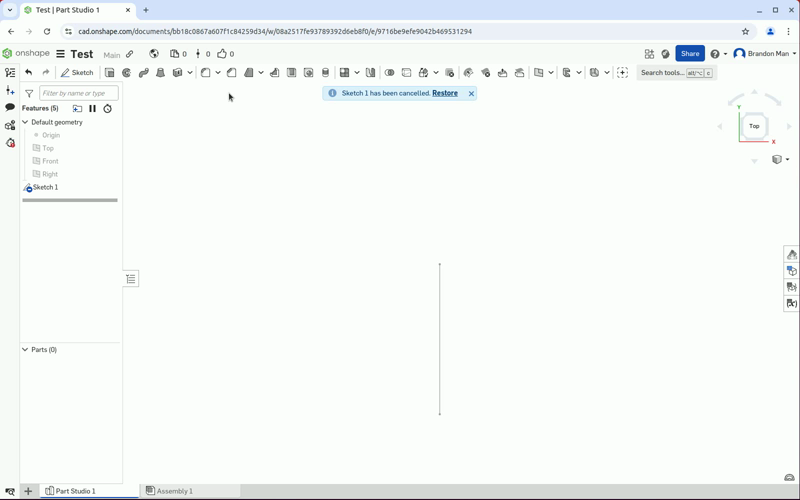
mouse_move(73, 352)
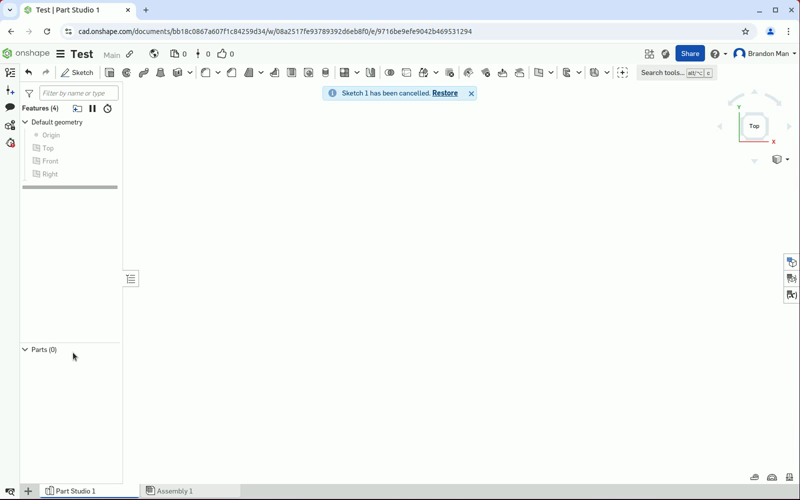
key(y)
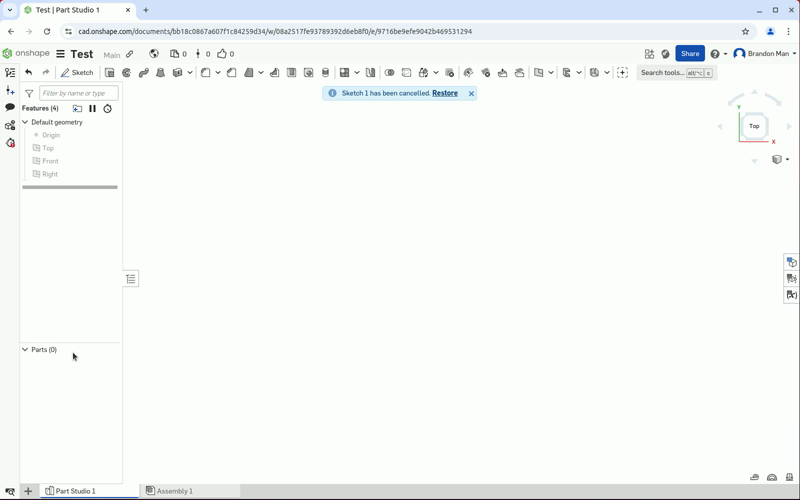
key(shift+p)
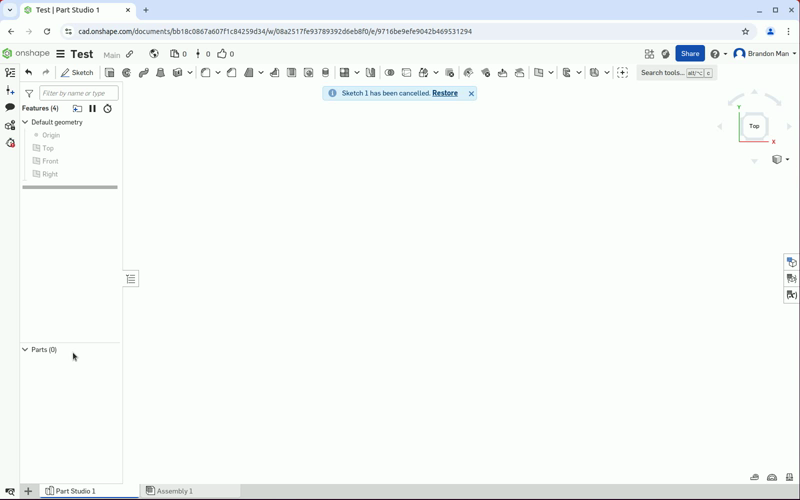
key(space)
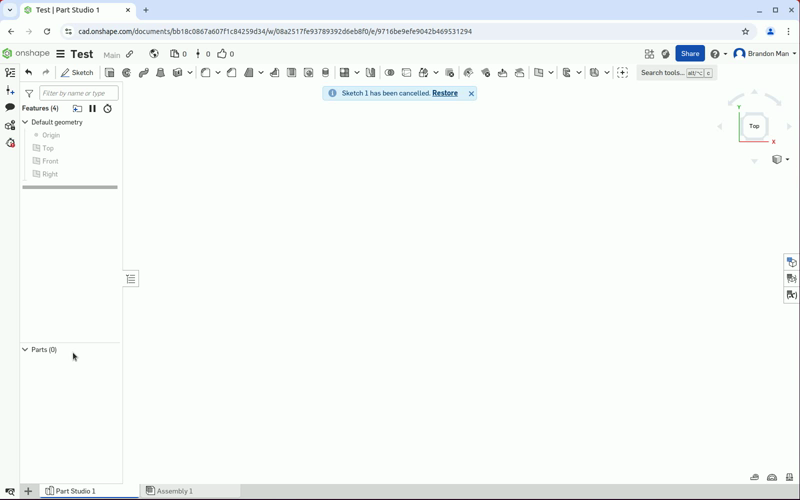
key_down(shift)
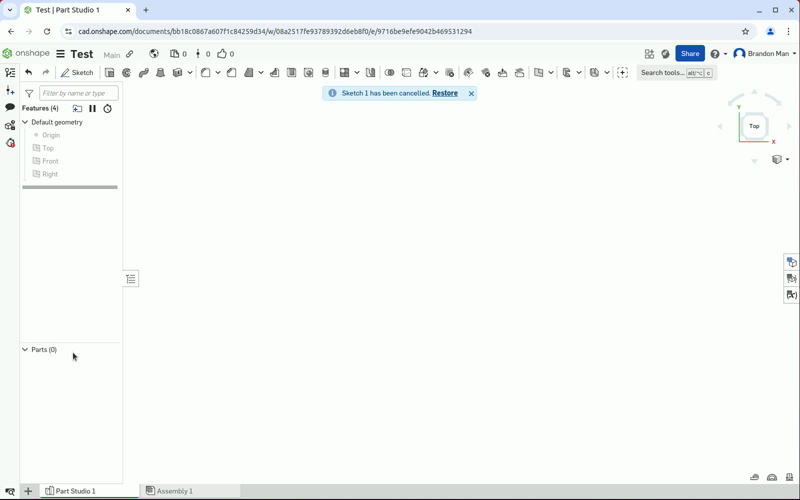
key(up)
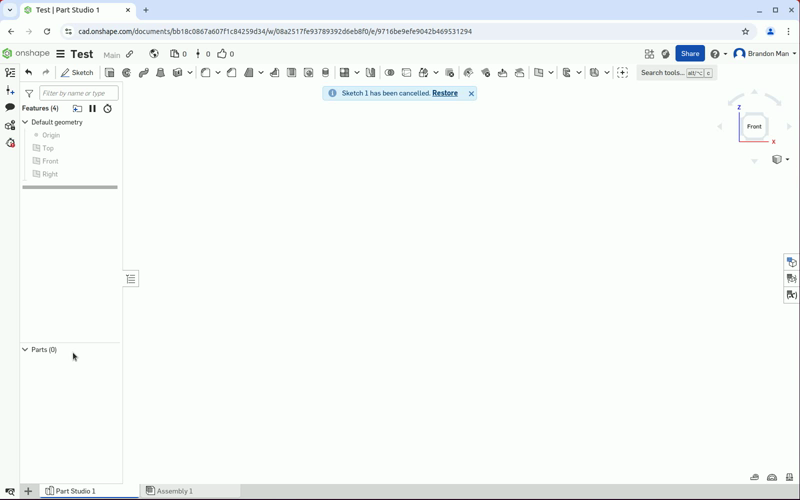
key_up(shift)
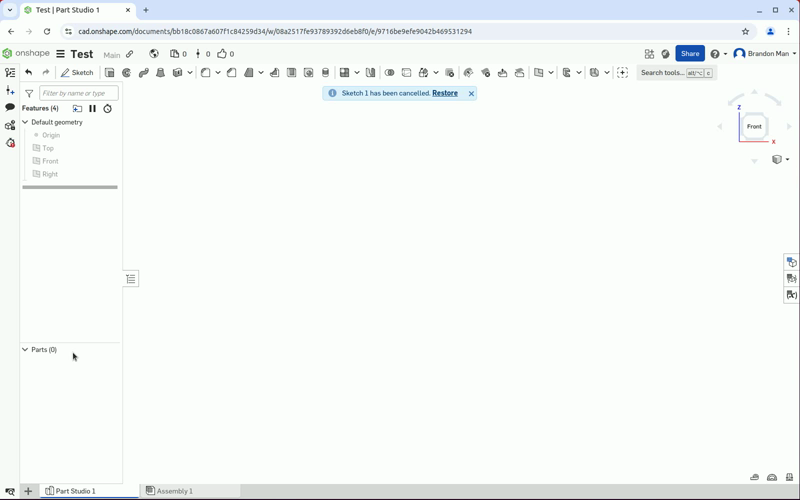
mouse_move(73, 352)
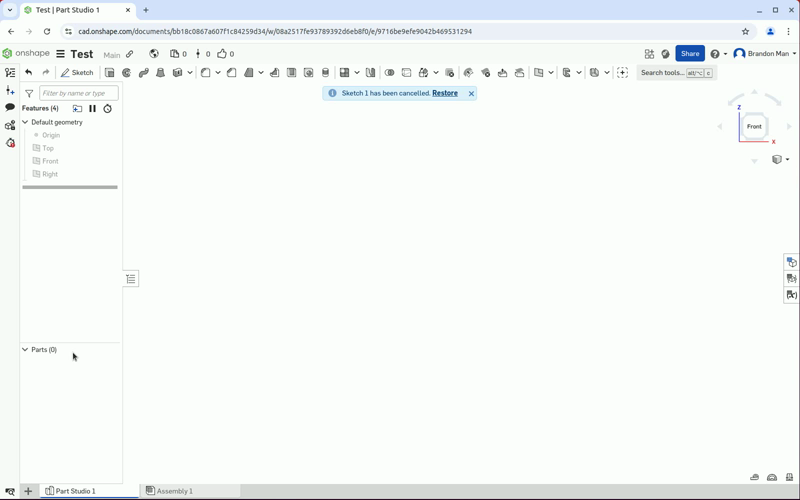
key(shift+y)
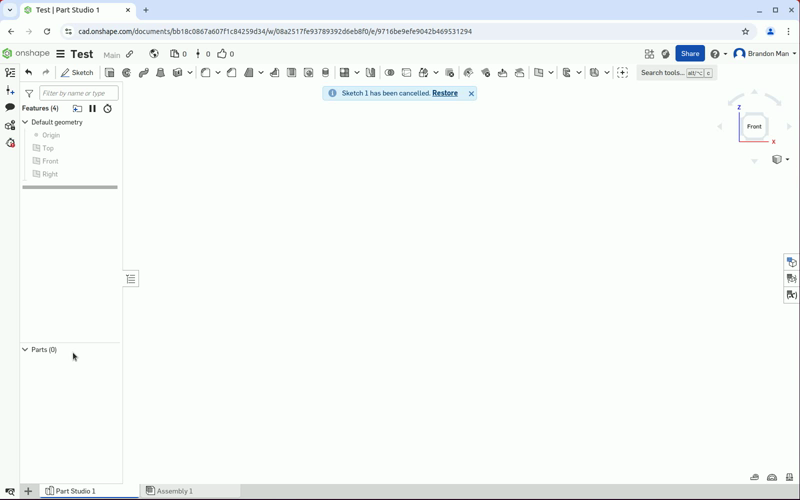
key(shift+s)
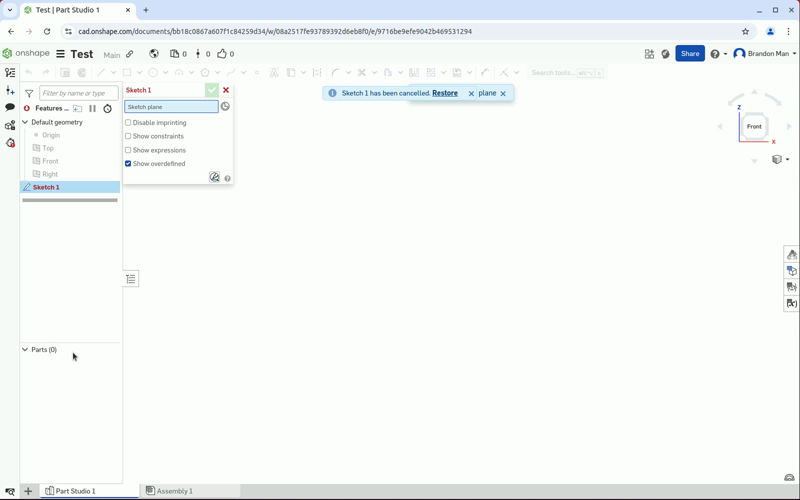
mouse_move(73, 163)
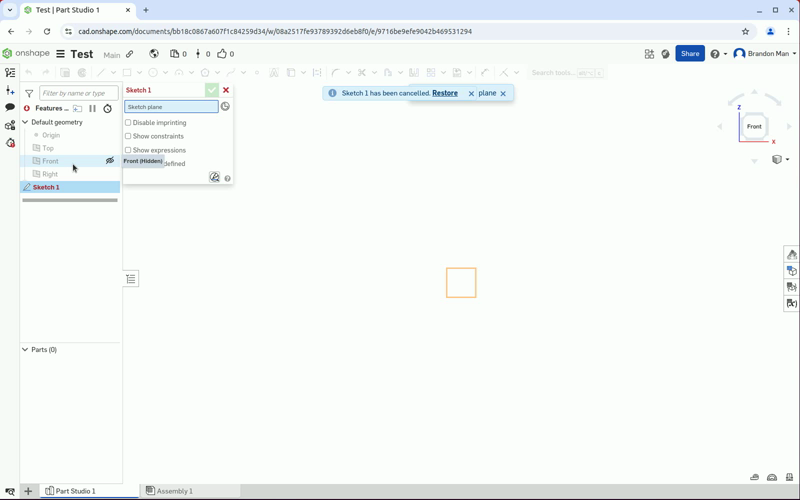
click(73, 163)
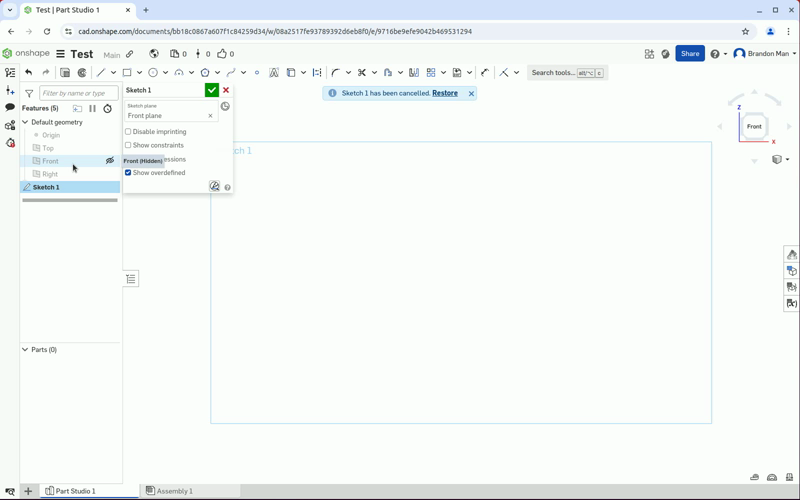
mouse_move(73, 352)
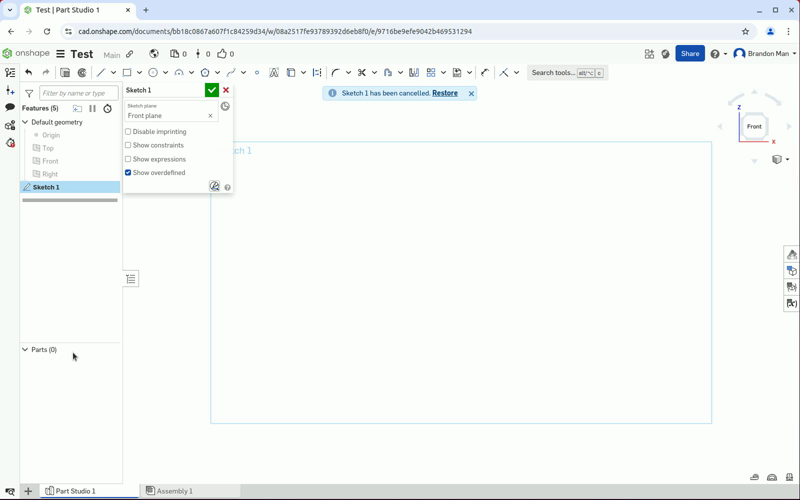
key(y)
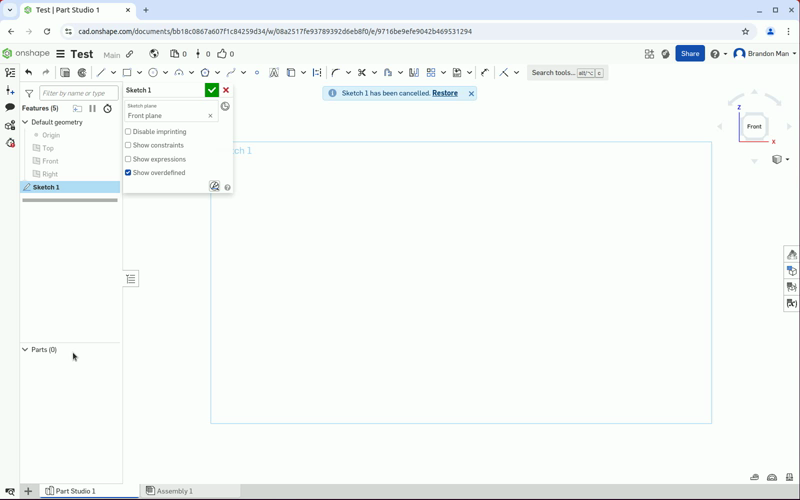
key(l)
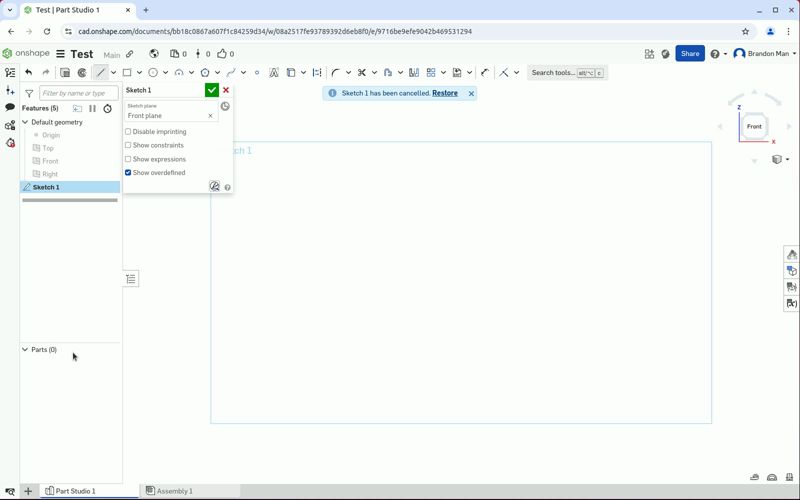
key_down(shift)
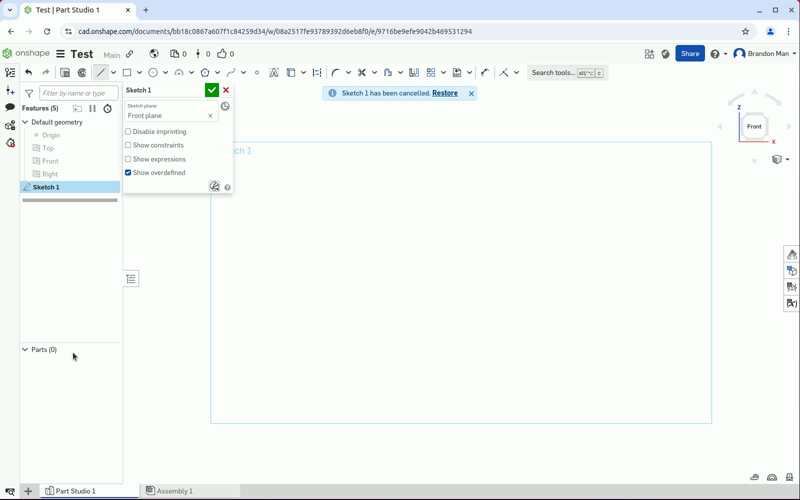
mouse_move(371, 354)
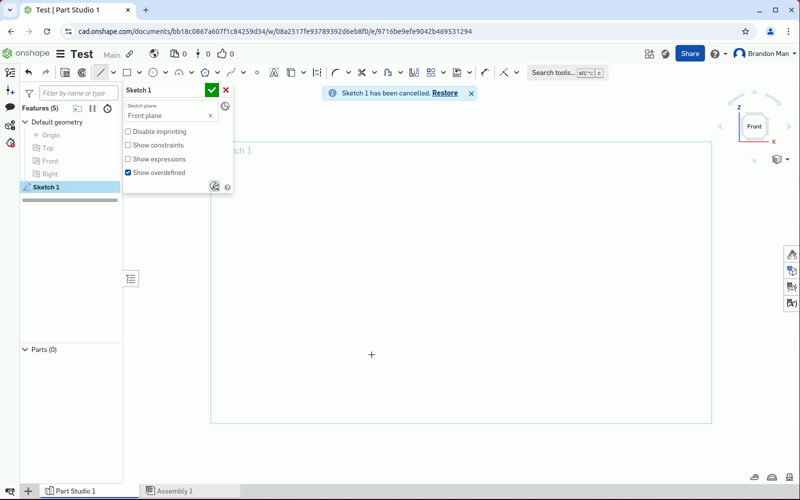
click(371, 354)
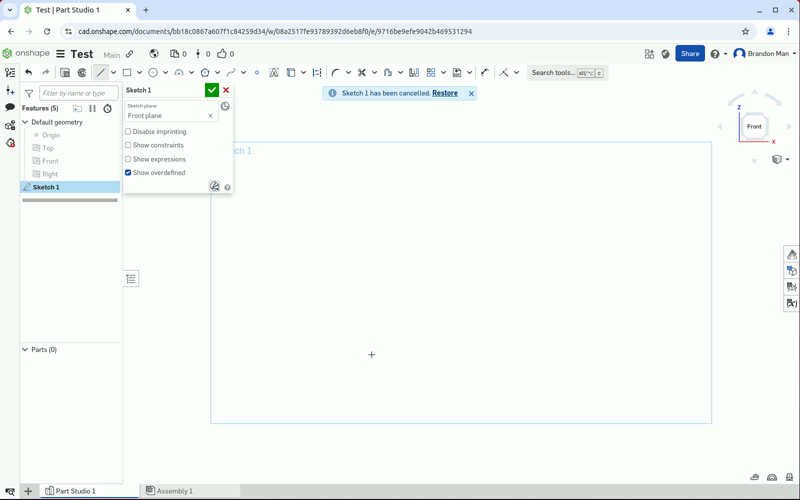
key_up(shift)
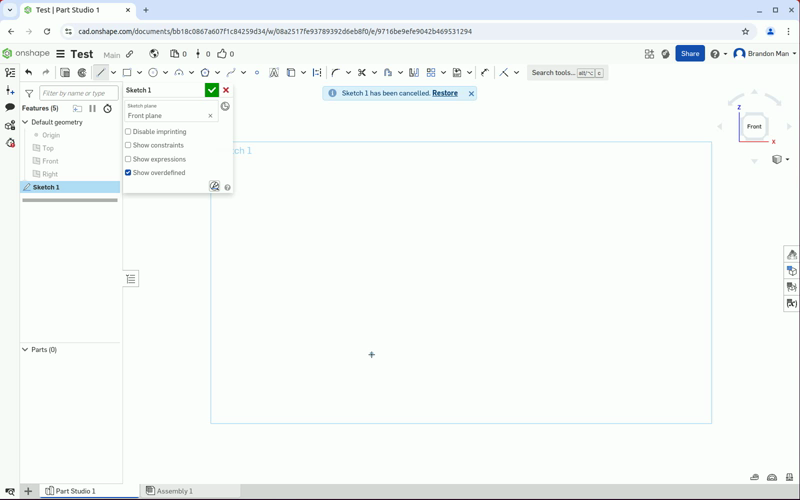
key_down(shift)
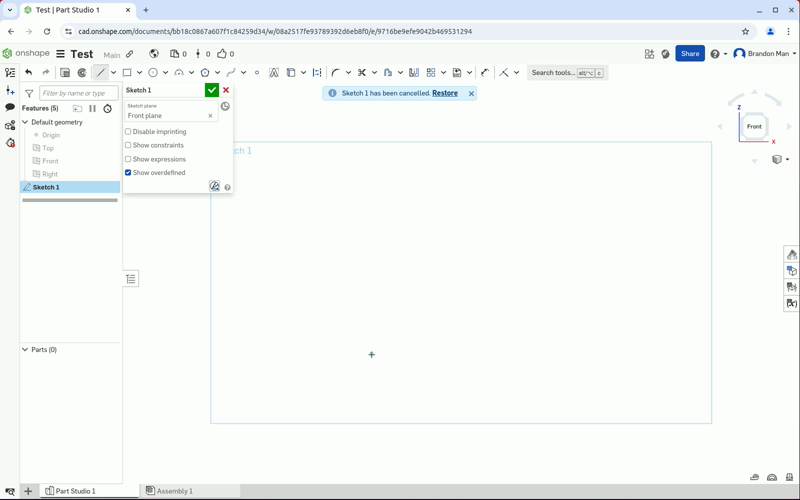
mouse_move(544, 354)
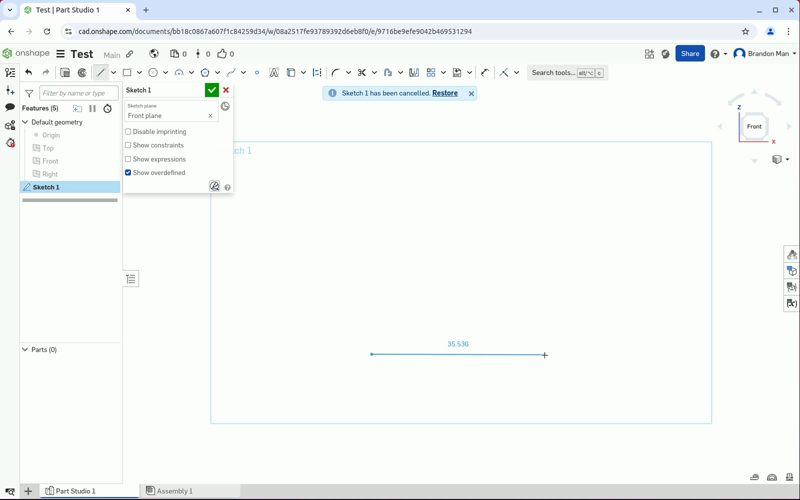
click(544, 354)
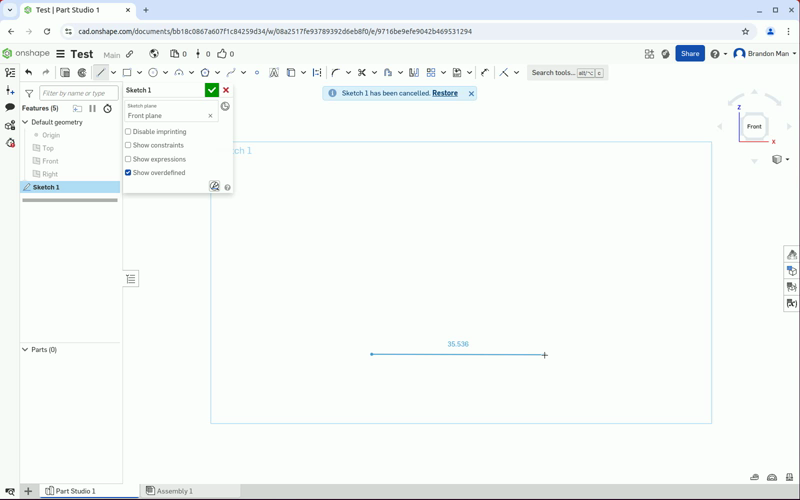
key_up(shift)
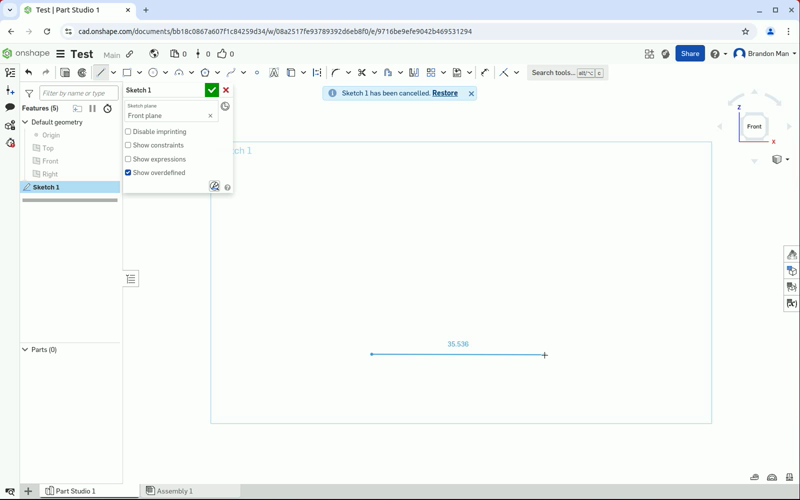
key_down(shift)
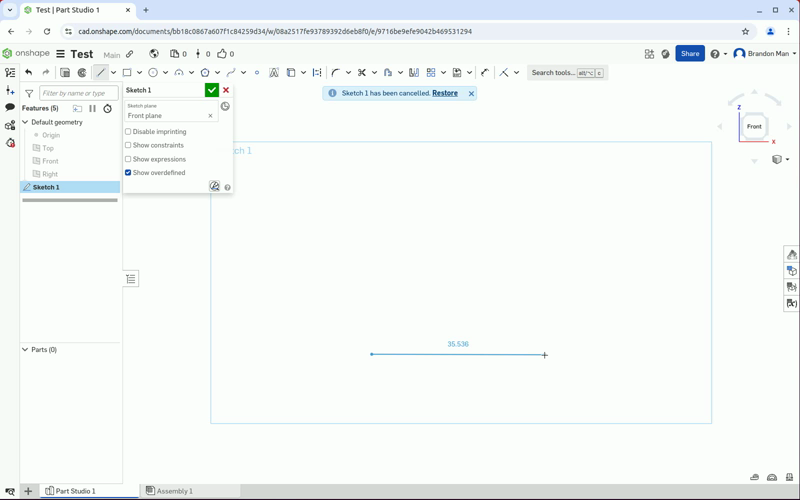
mouse_move(574, 354)
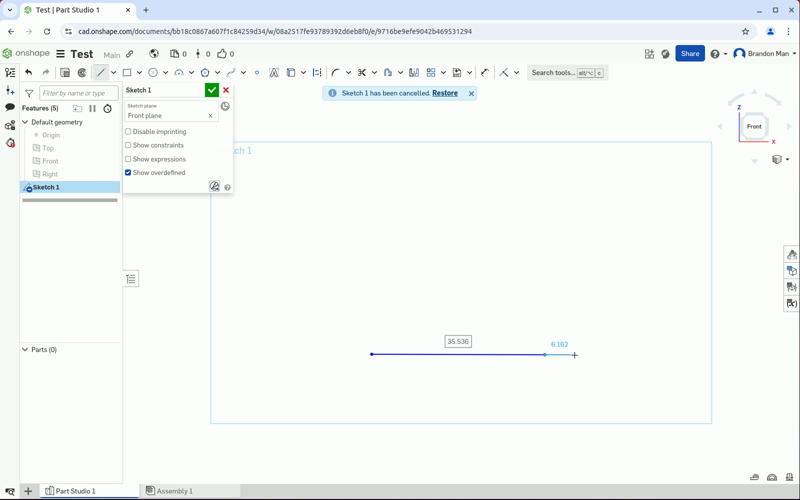
mouse_move(544, 303)
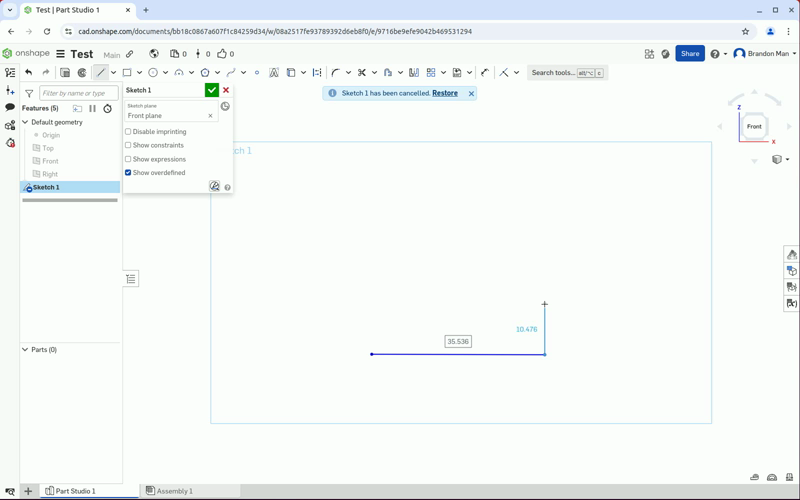
click(544, 303)
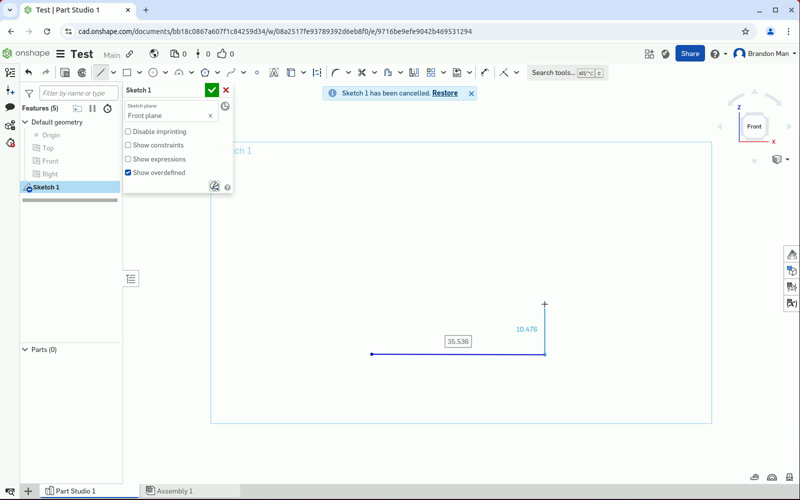
key_up(shift)
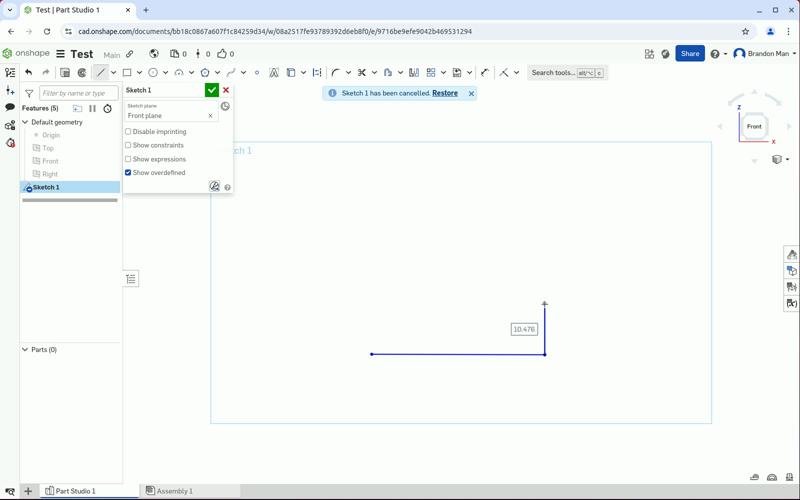
key_down(shift)
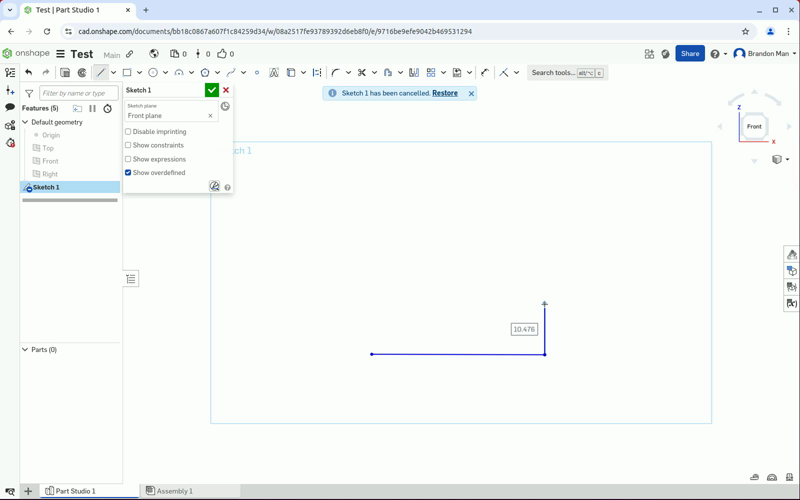
mouse_move(574, 303)
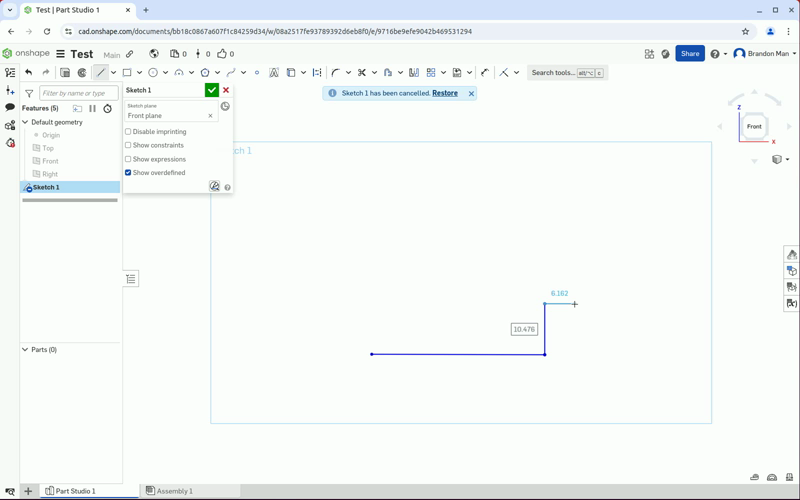
mouse_move(572, 303)
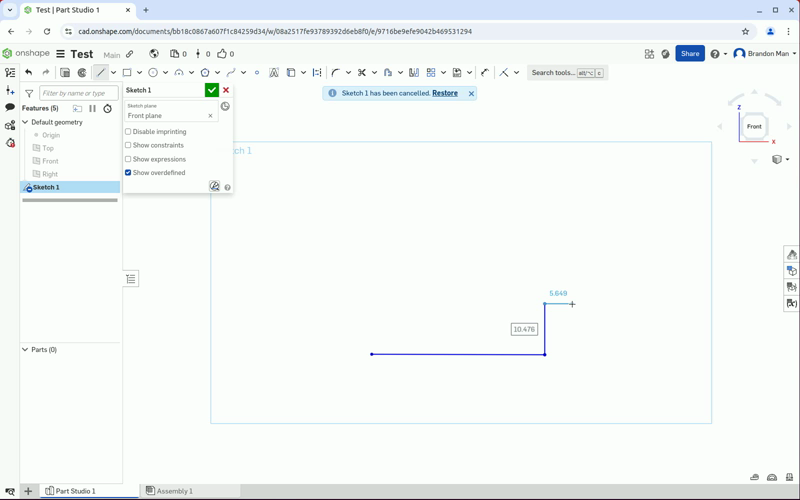
click(572, 303)
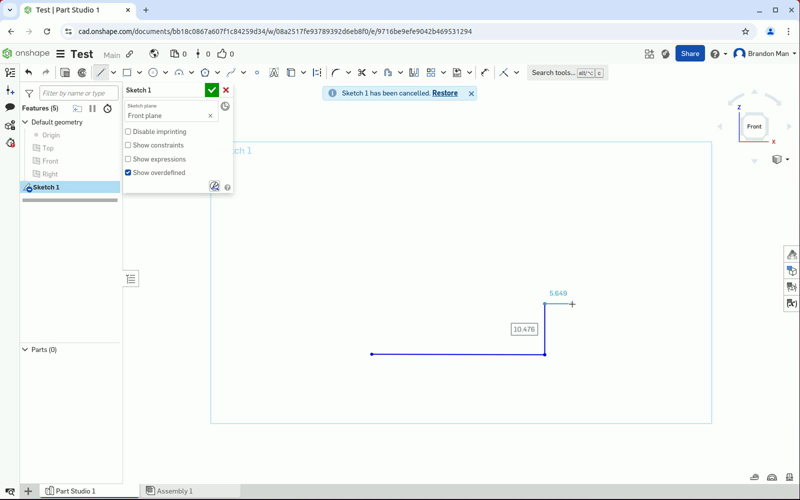
key_up(shift)
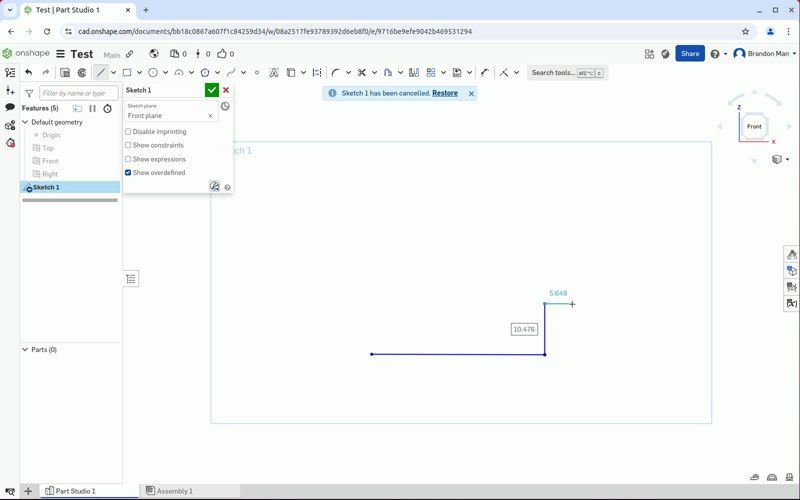
key_down(shift)
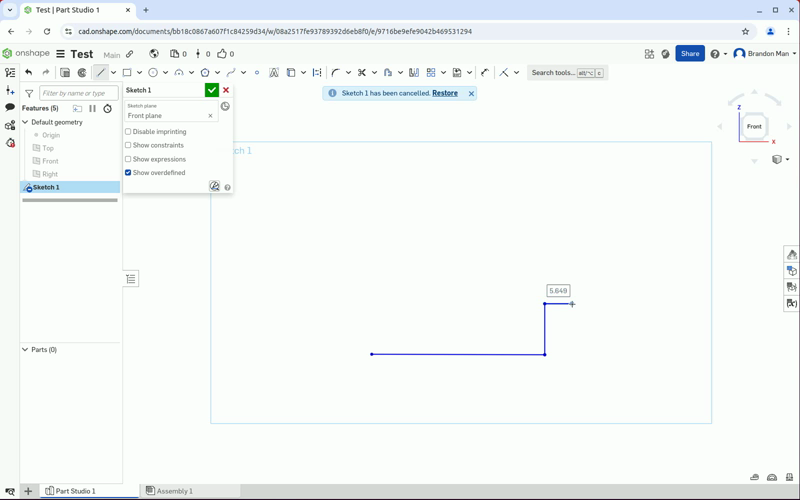
mouse_move(589, 303)
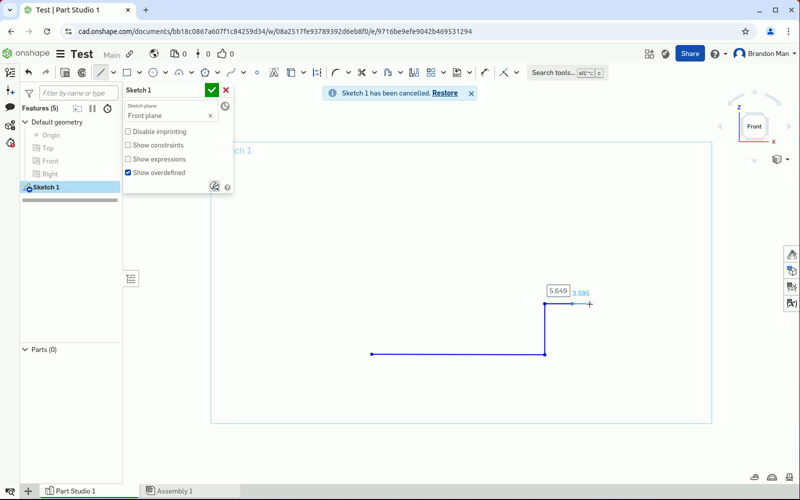
mouse_move(572, 257)
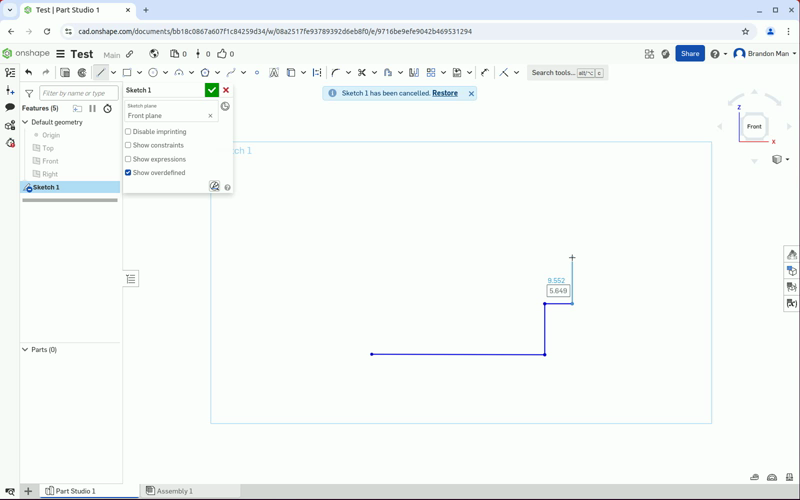
click(572, 257)
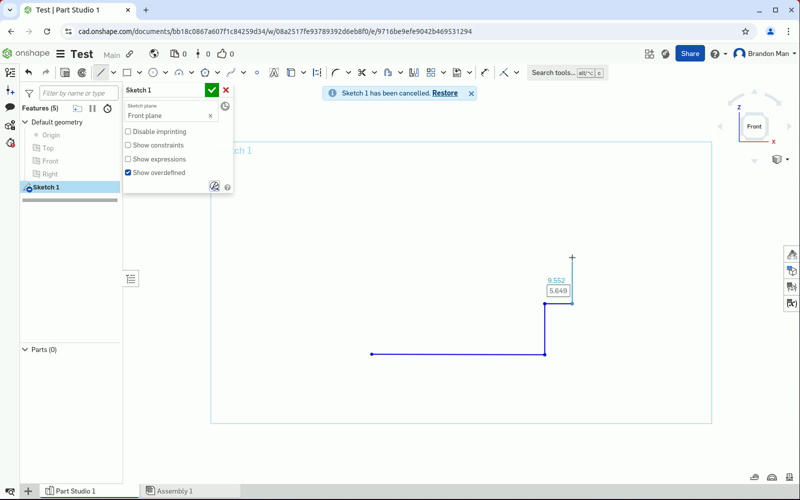
key_up(shift)
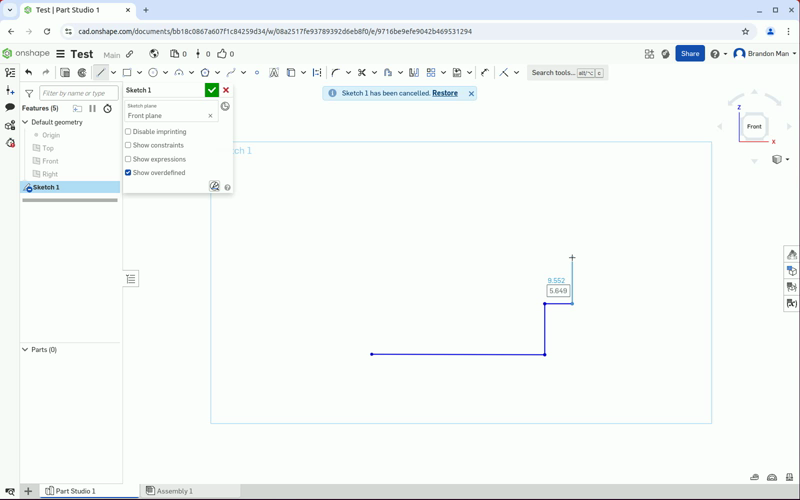
key_down(shift)
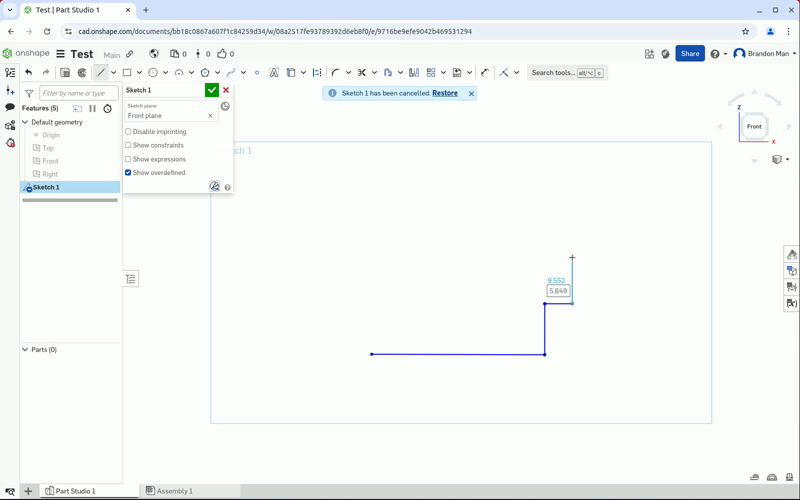
mouse_move(589, 257)
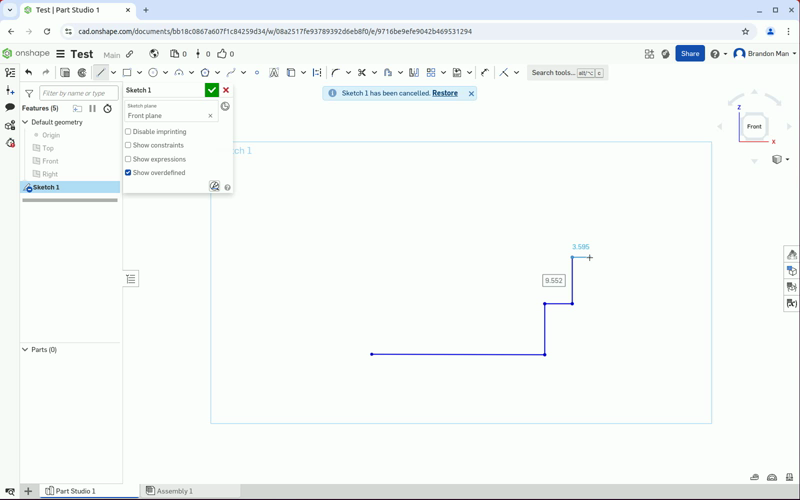
mouse_move(544, 257)
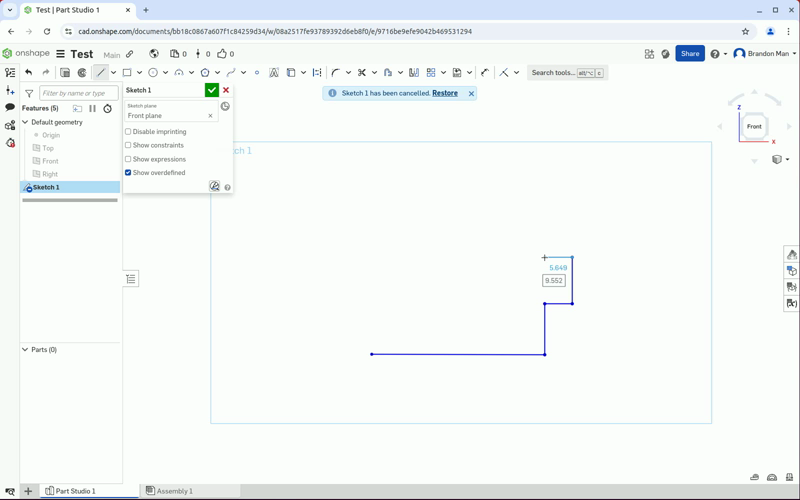
click(544, 257)
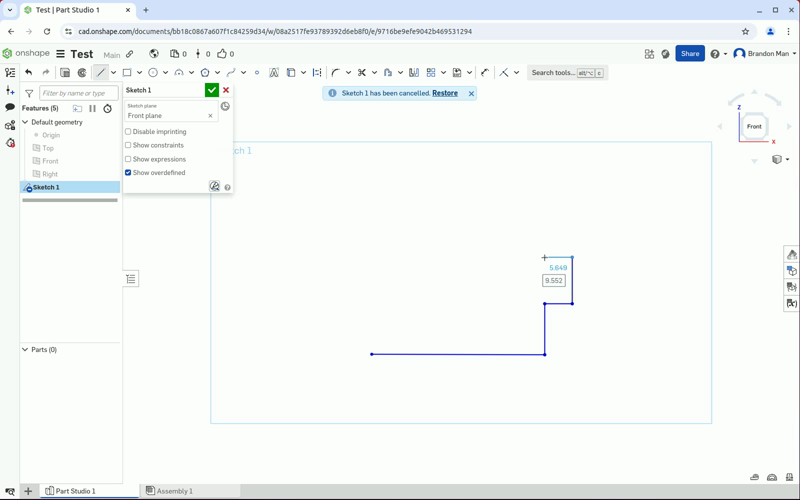
key_up(shift)
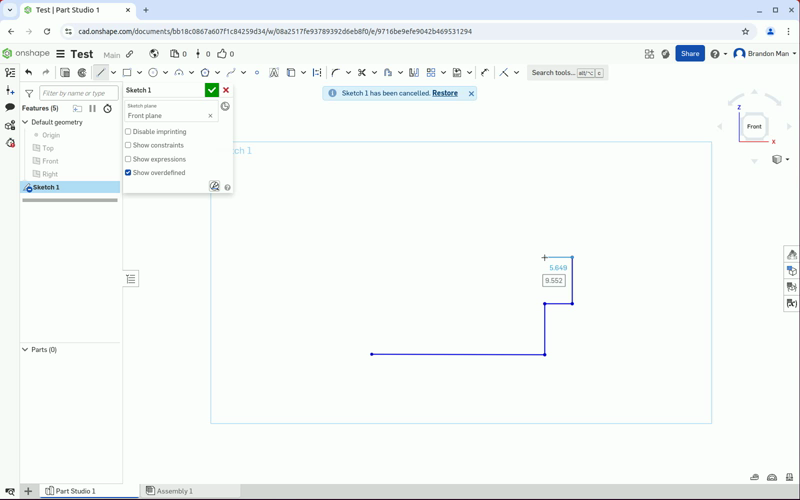
key_down(shift)
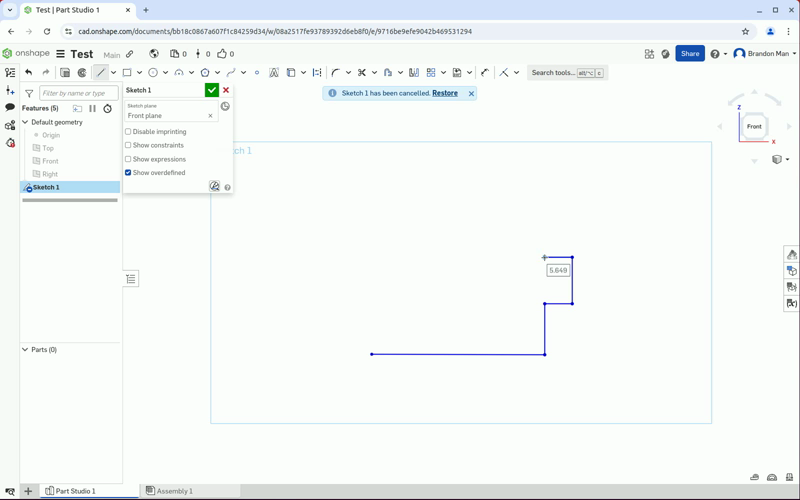
mouse_move(574, 257)
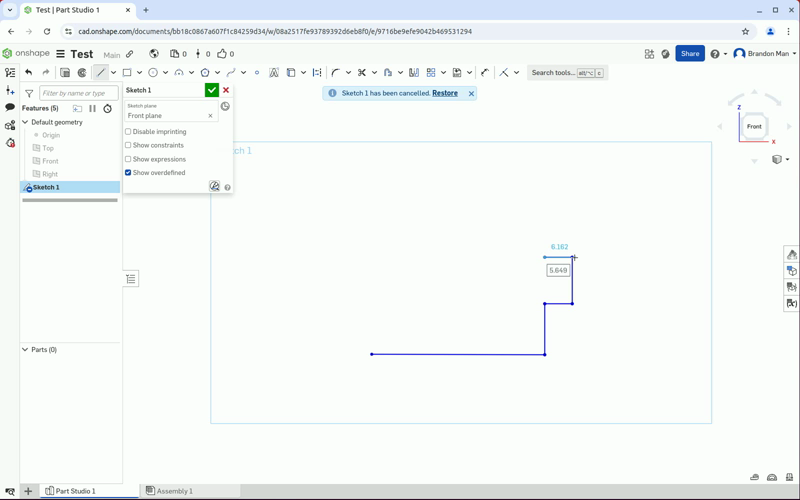
mouse_move(544, 206)
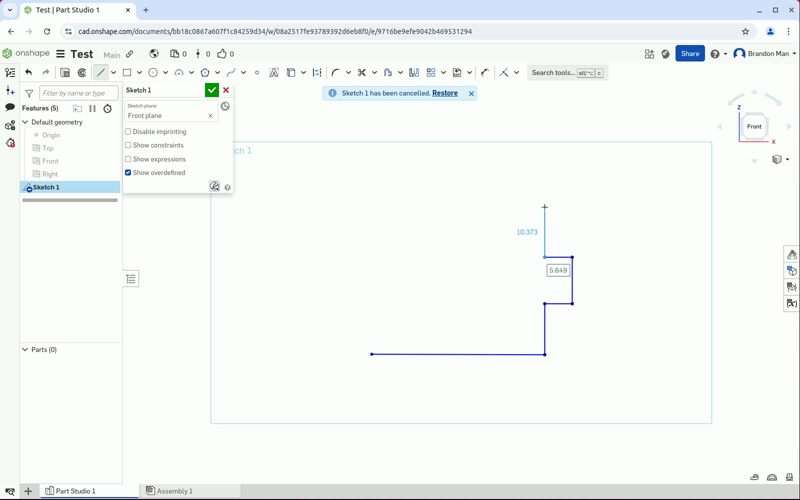
click(544, 206)
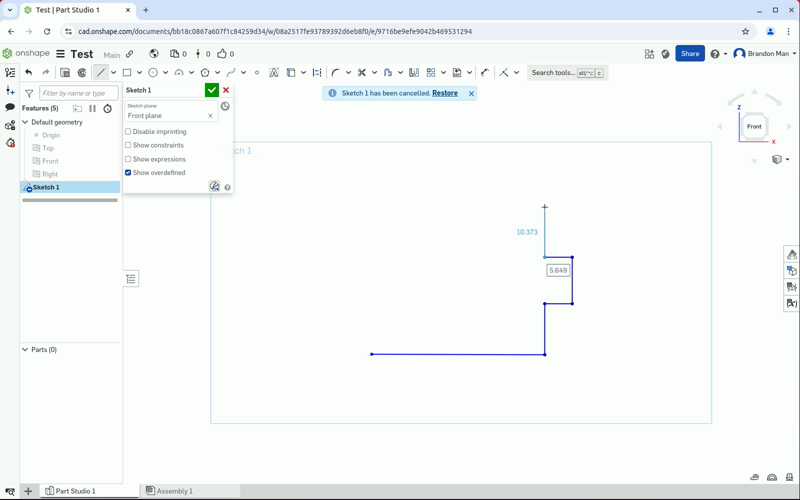
key_up(shift)
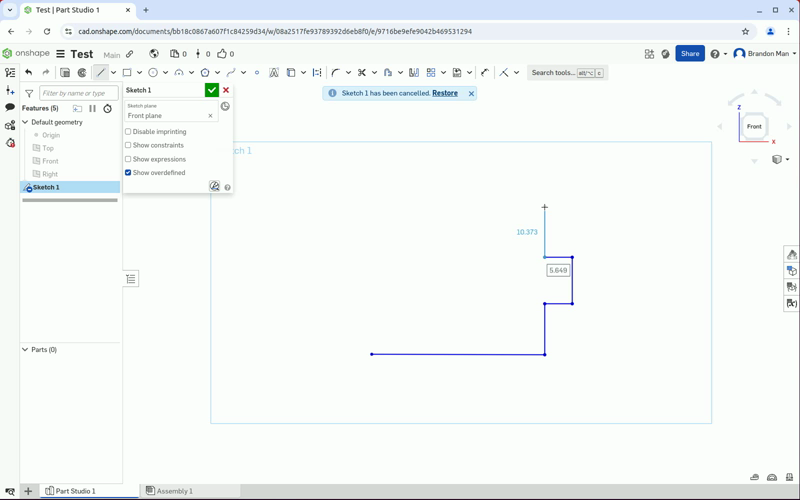
key_down(shift)
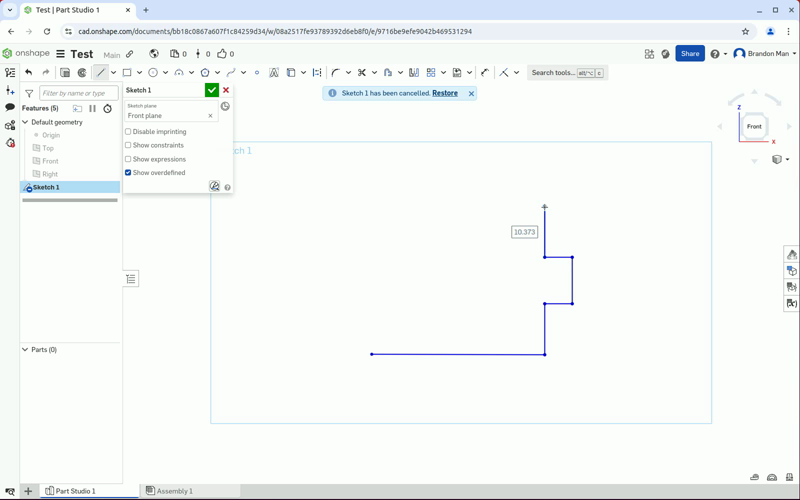
mouse_move(401, 206)
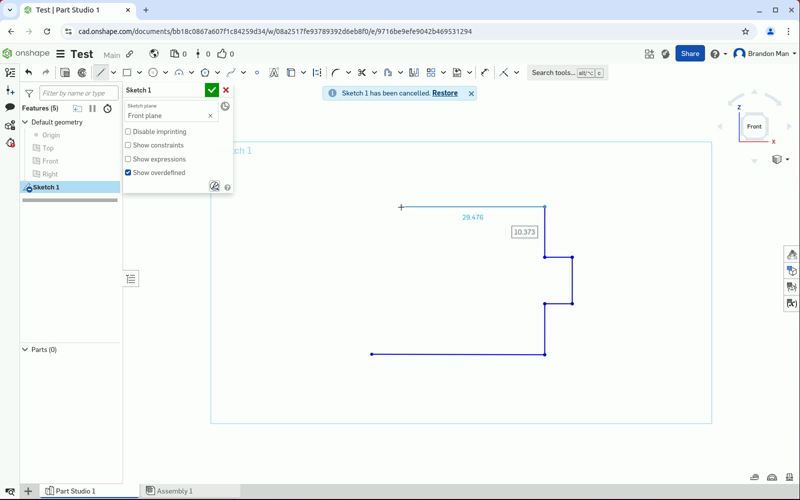
click(401, 206)
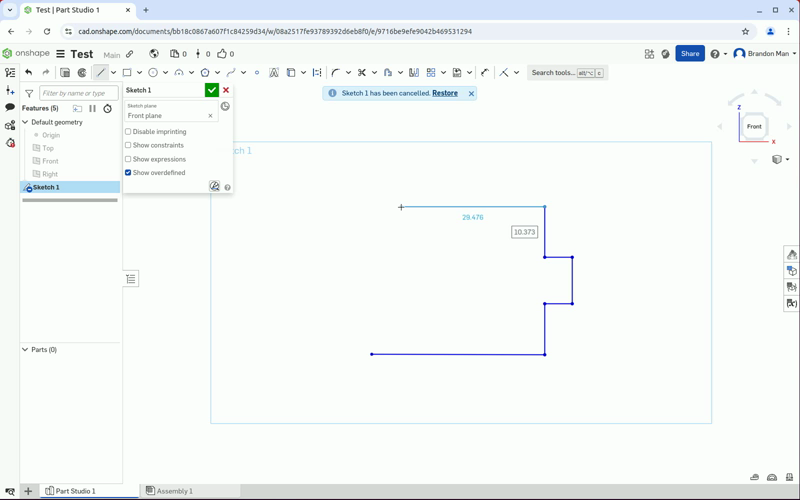
key_up(shift)
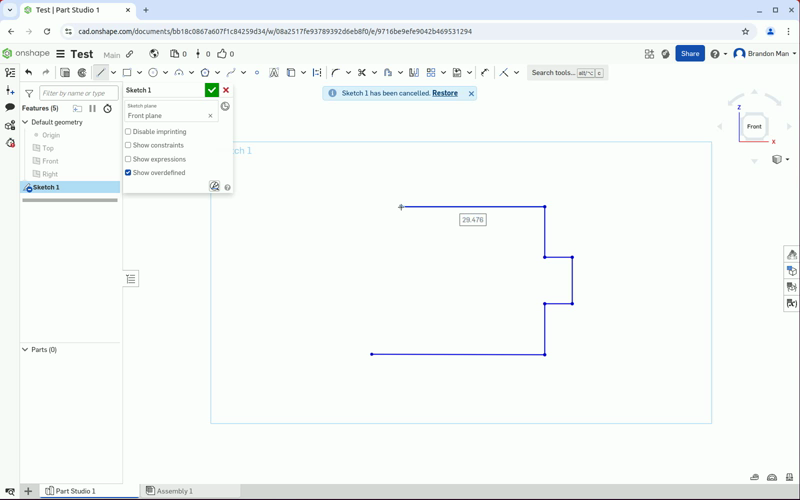
key(esc)
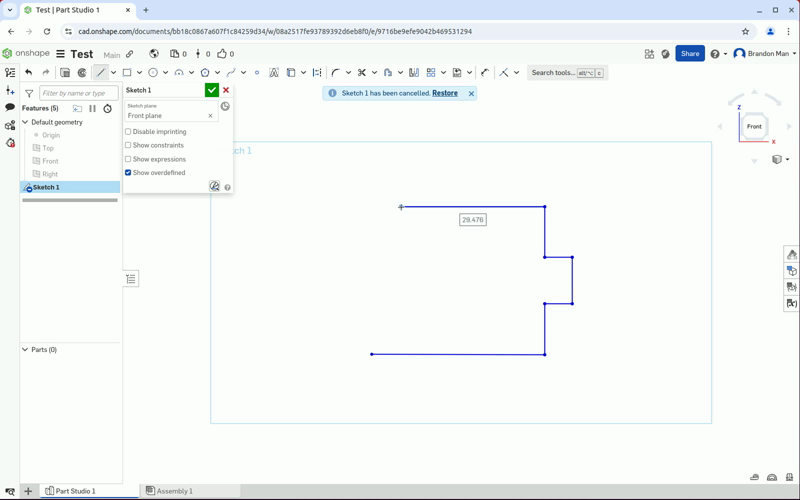
key(a)
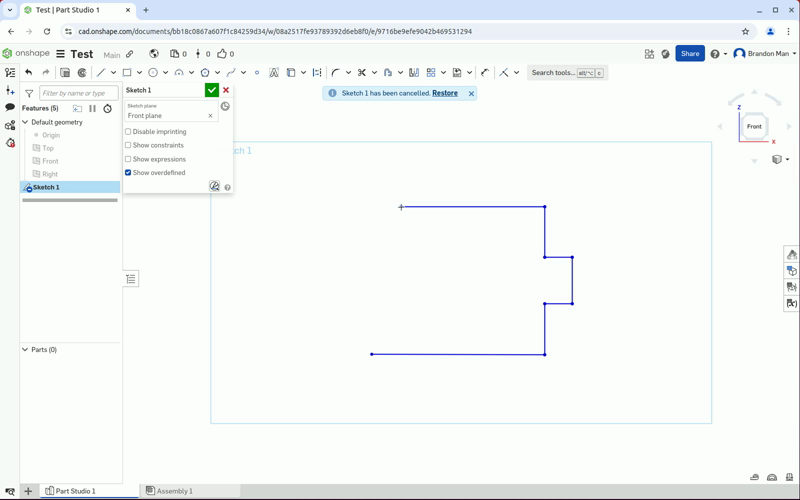
mouse_move(401, 206)
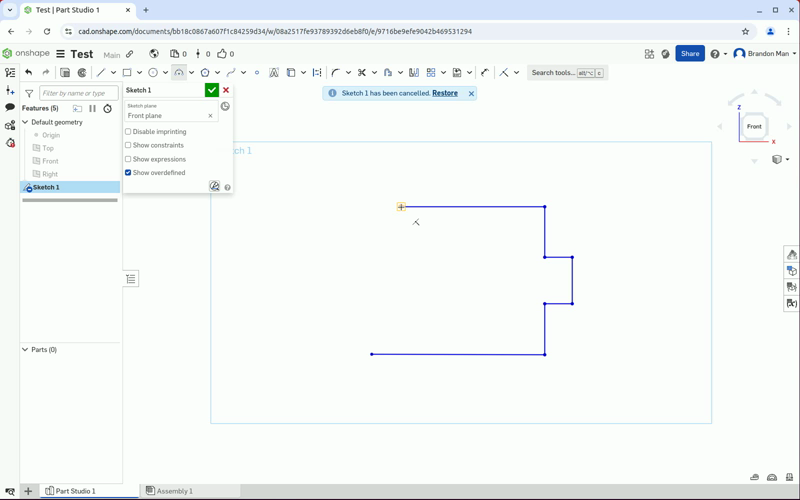
click(401, 206)
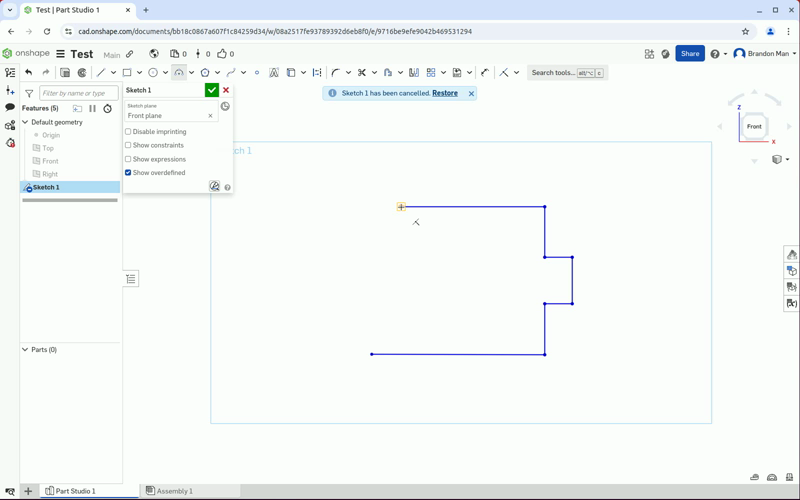
key_down(shift)
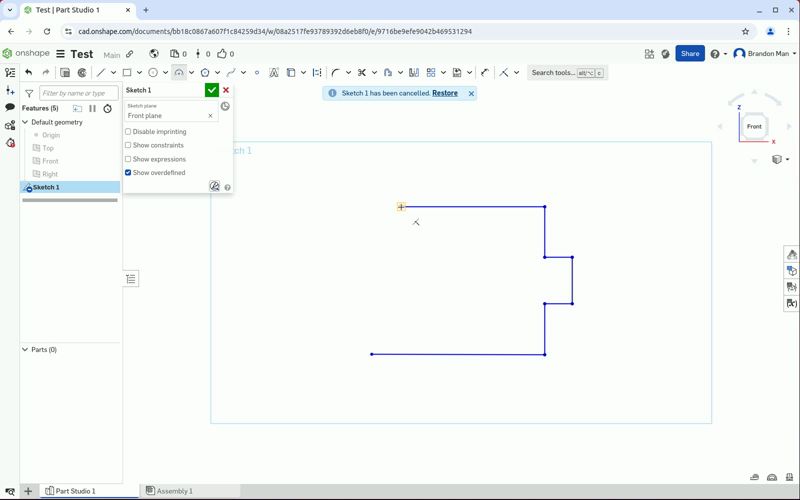
mouse_move(371, 238)
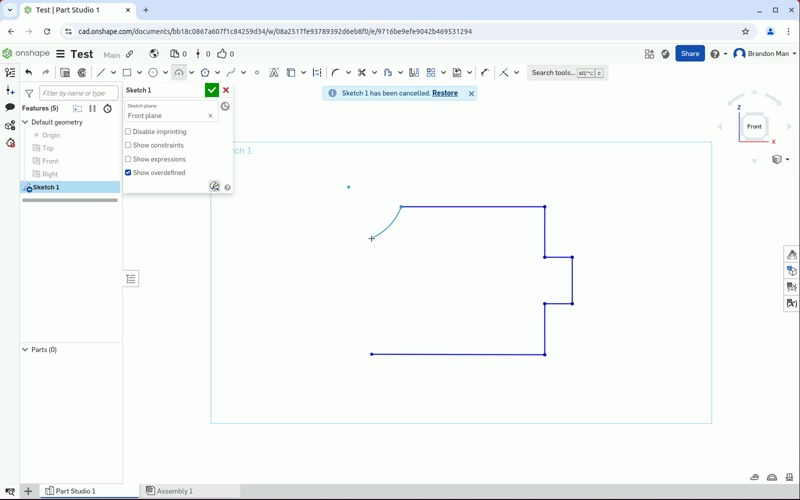
click(371, 238)
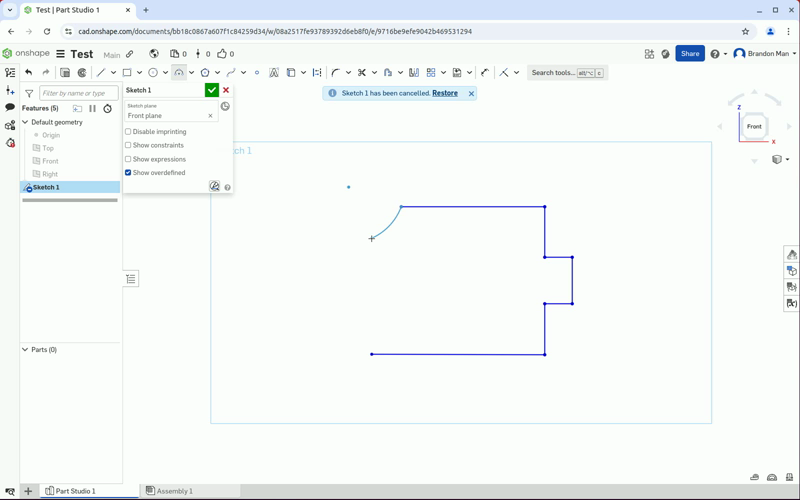
mouse_move(379, 216)
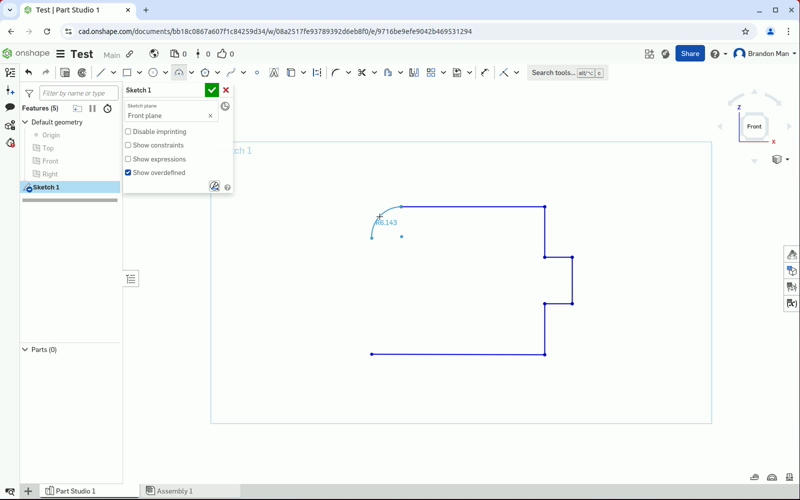
click(379, 216)
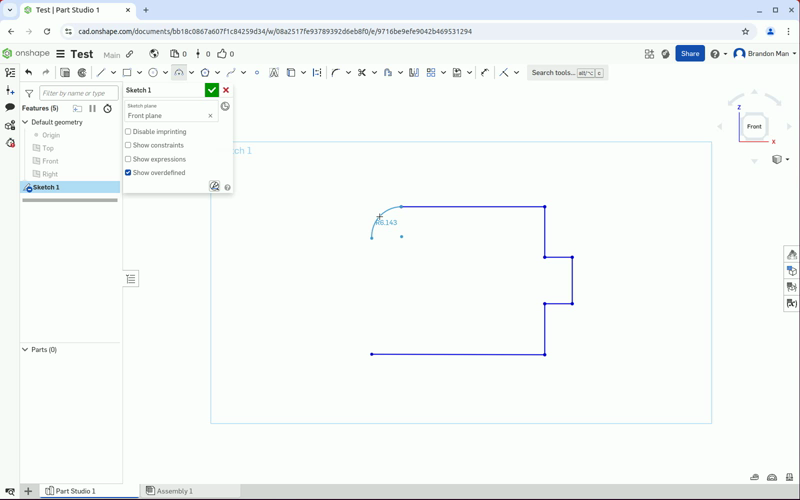
key_up(shift)
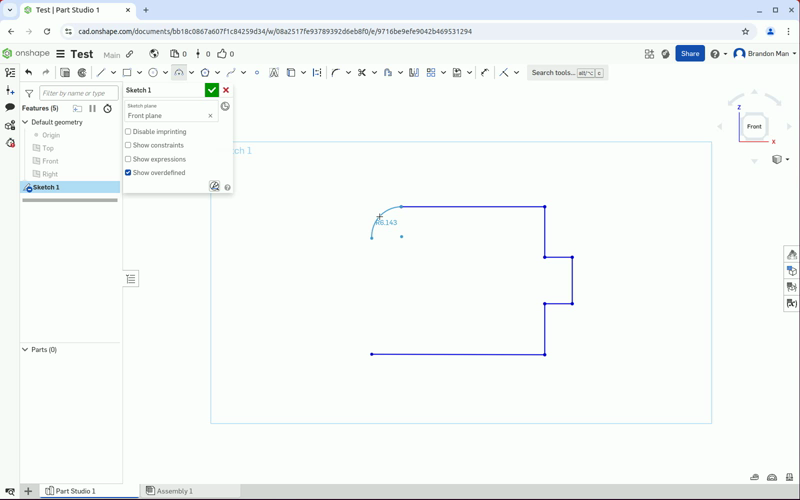
key(esc)
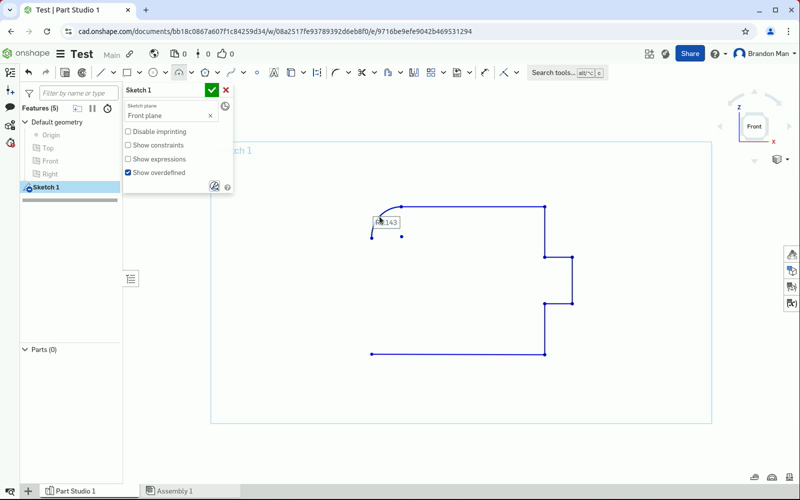
key(l)
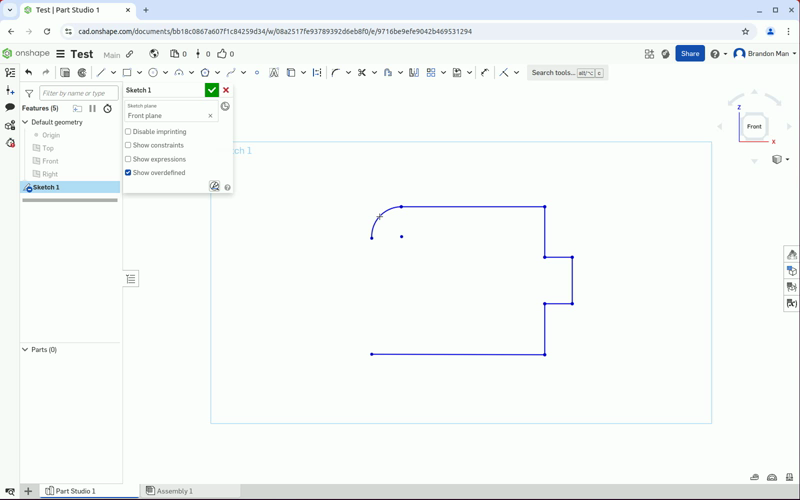
mouse_move(371, 238)
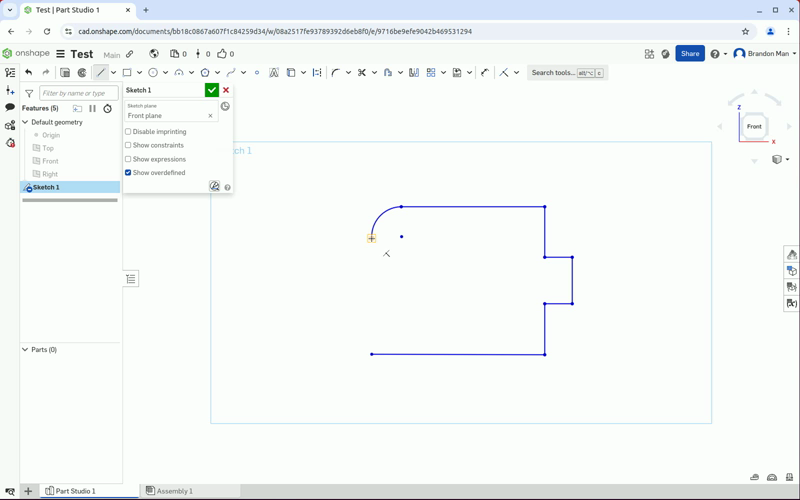
click(371, 238)
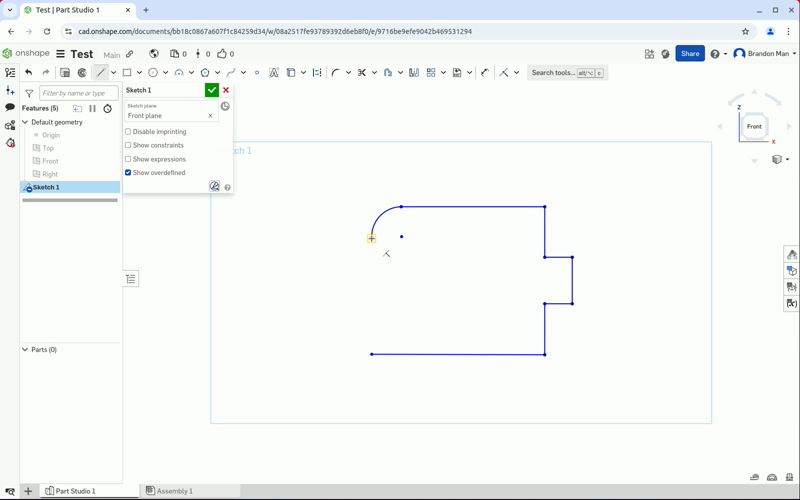
key_down(shift)
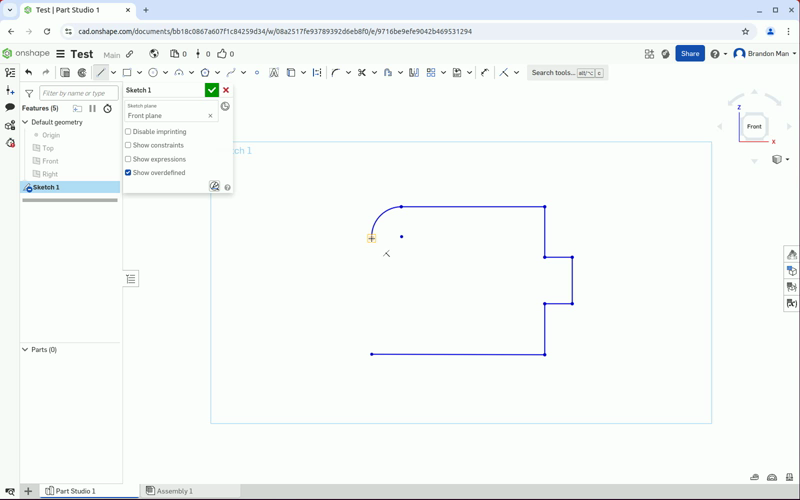
mouse_move(371, 354)
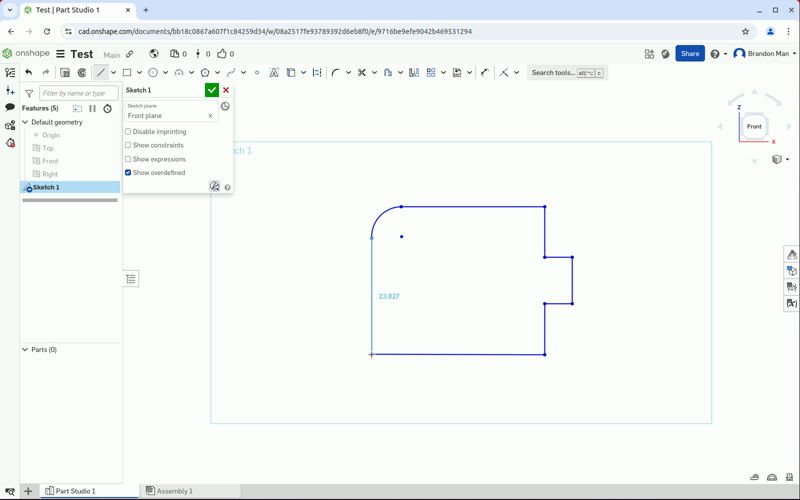
key_up(shift)
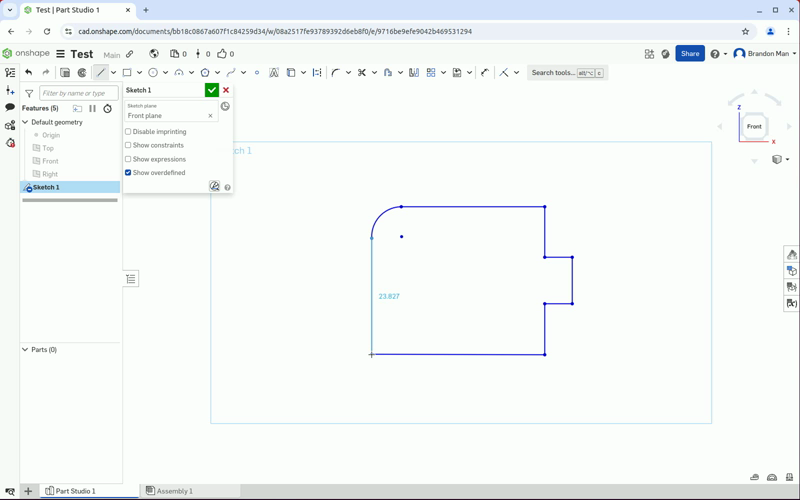
click(371, 354)
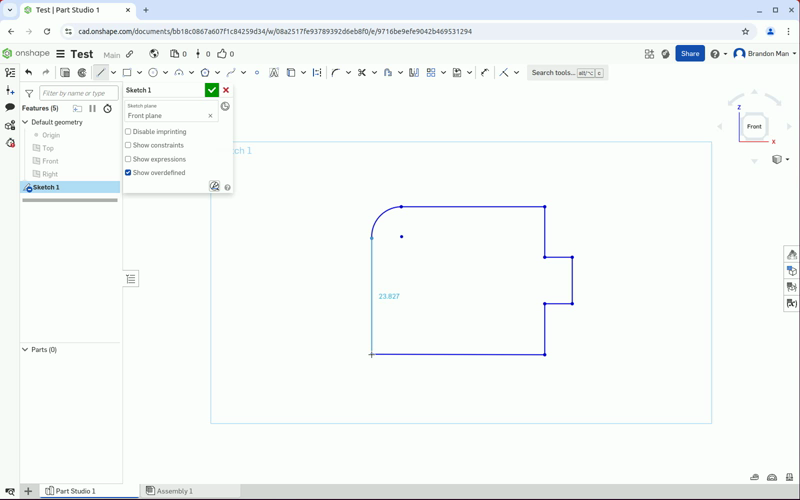
key(esc)
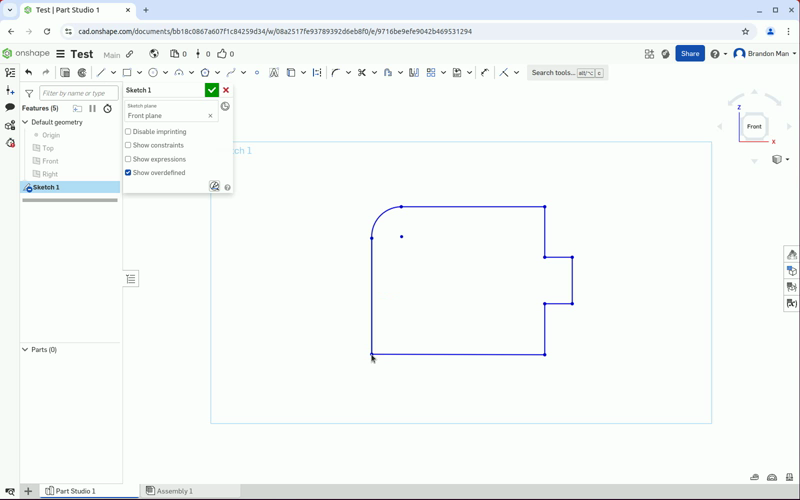
mouse_move(422, 229)
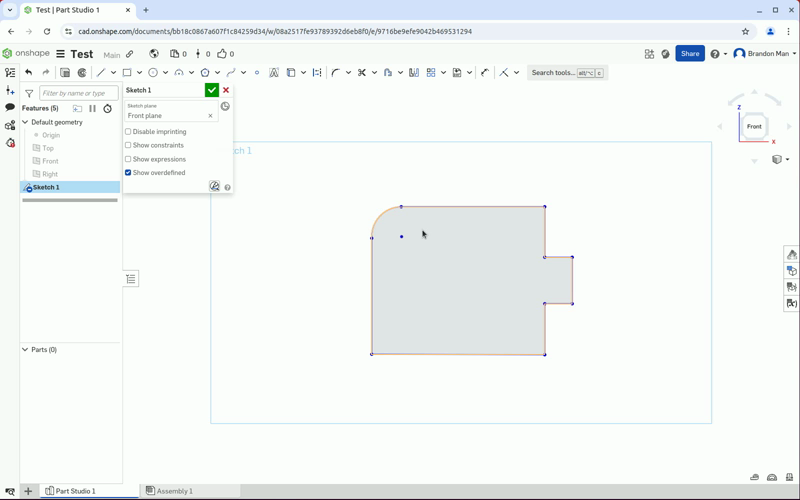
click(422, 229)
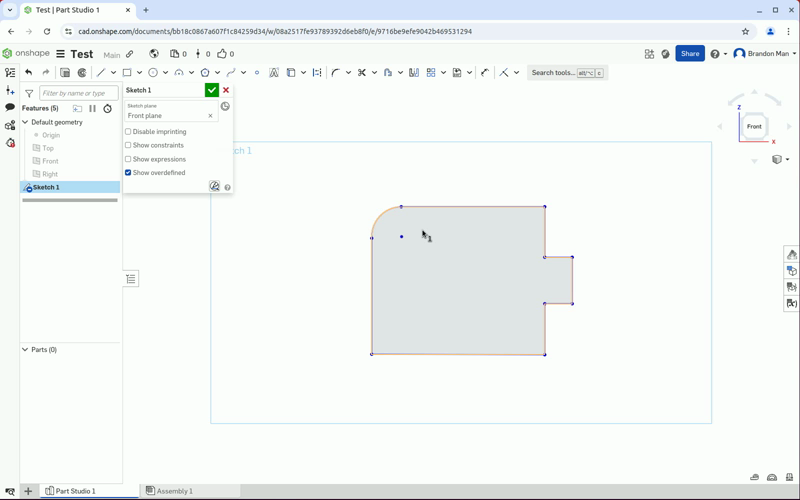
mouse_move(73, 352)
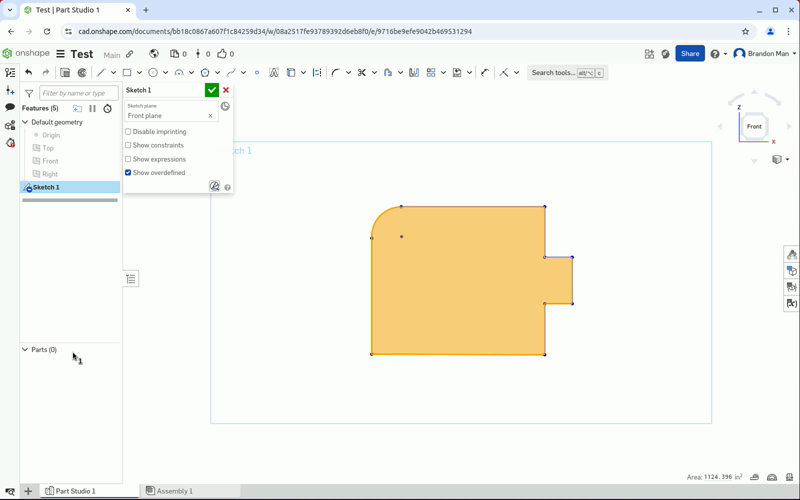
key(shift+y)
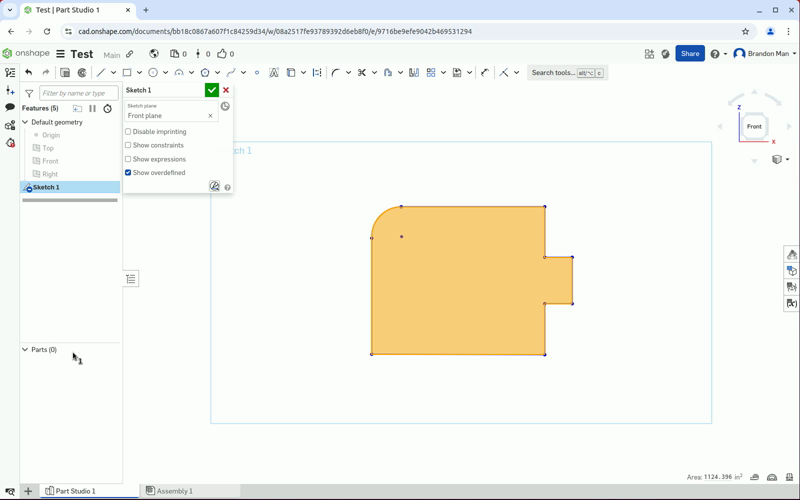
key(shift+e)
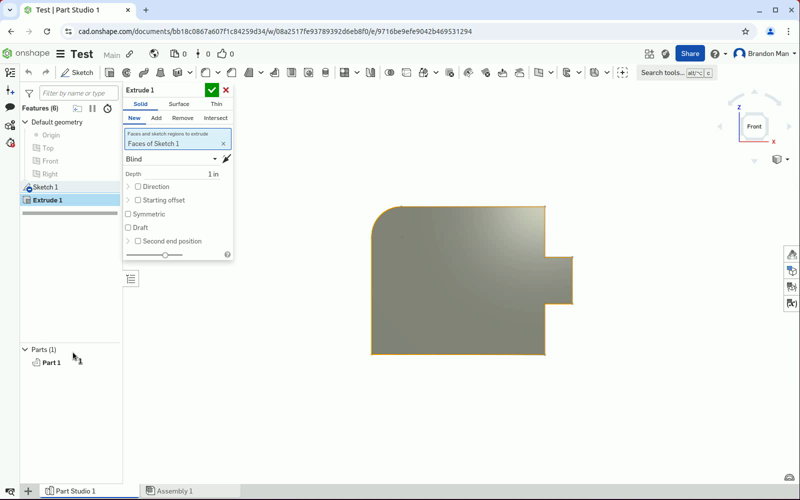
mouse_move(143, 106)
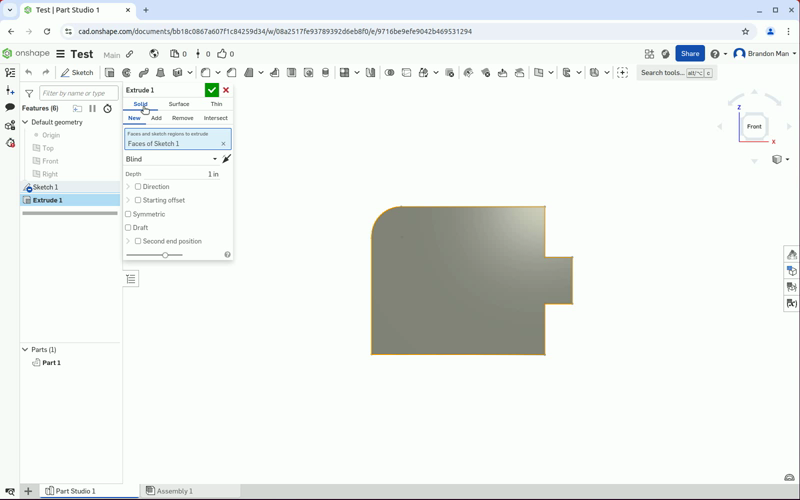
click(143, 106)
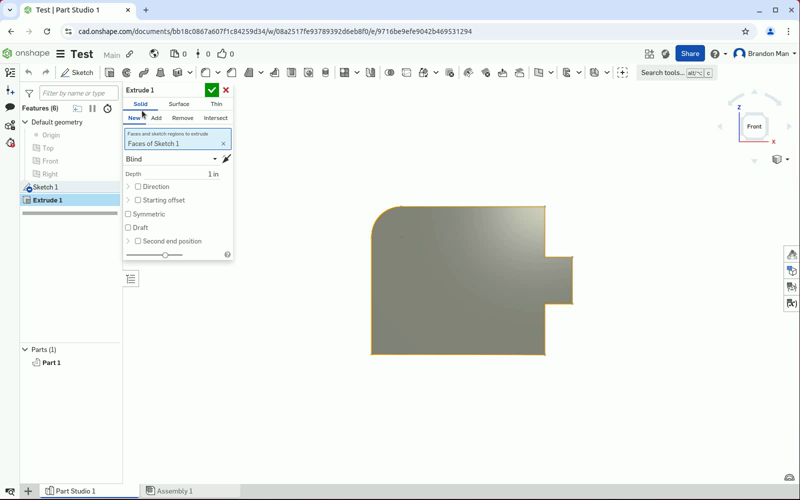
mouse_move(137, 120)
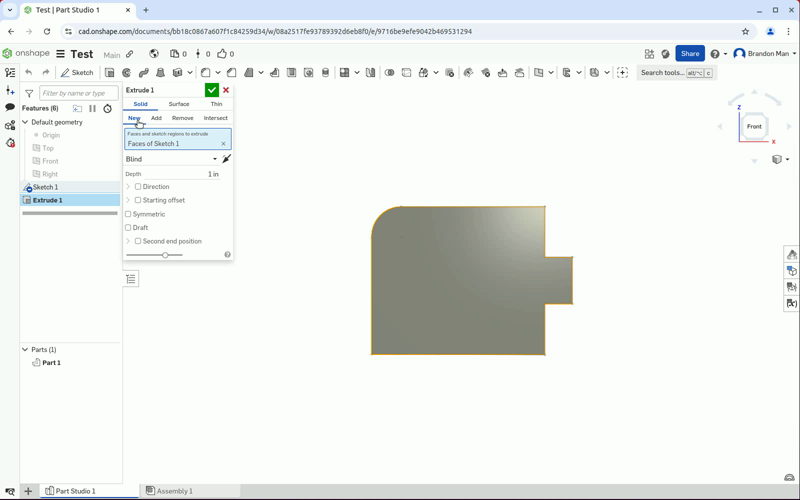
click(137, 120)
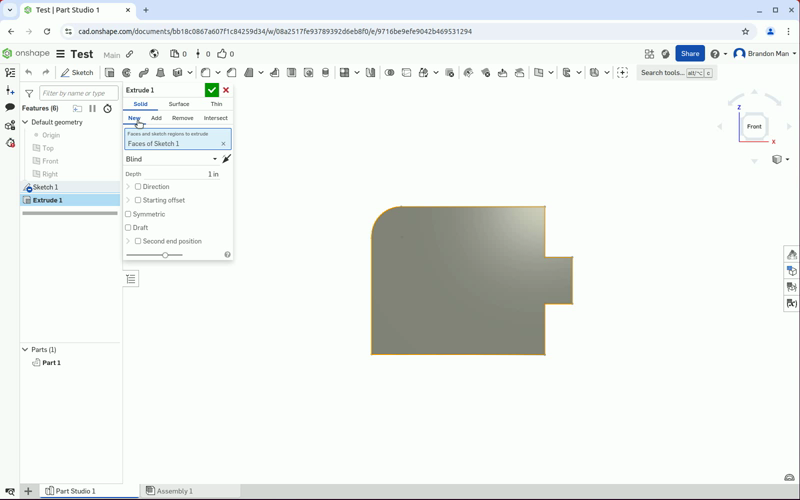
key(tab, 4)
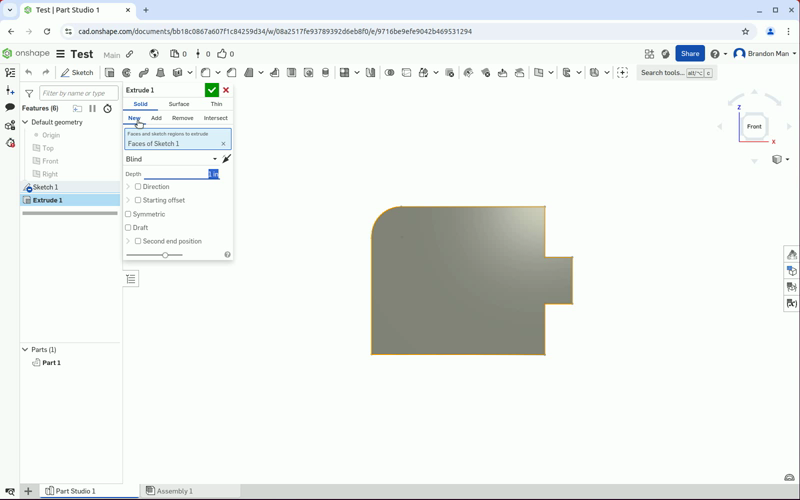
text(-0.481)
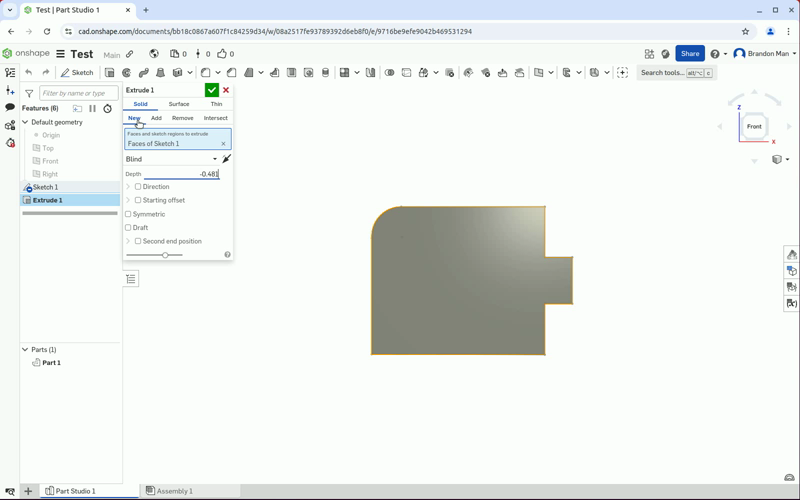
key(enter)
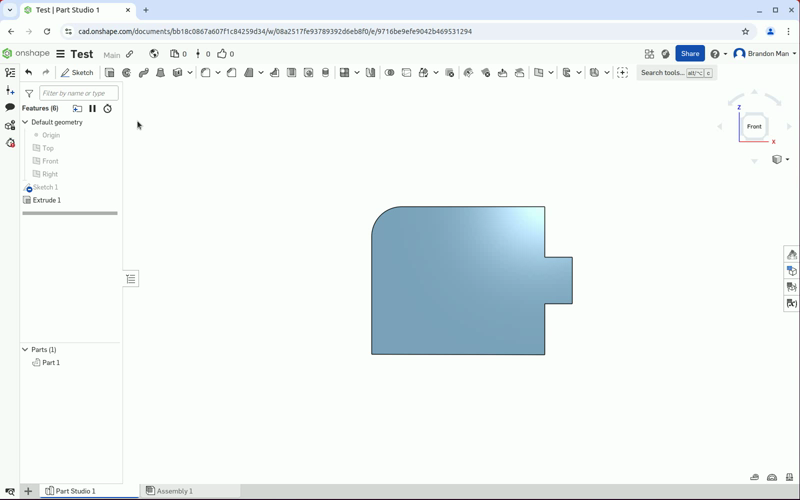
key(shift+h)
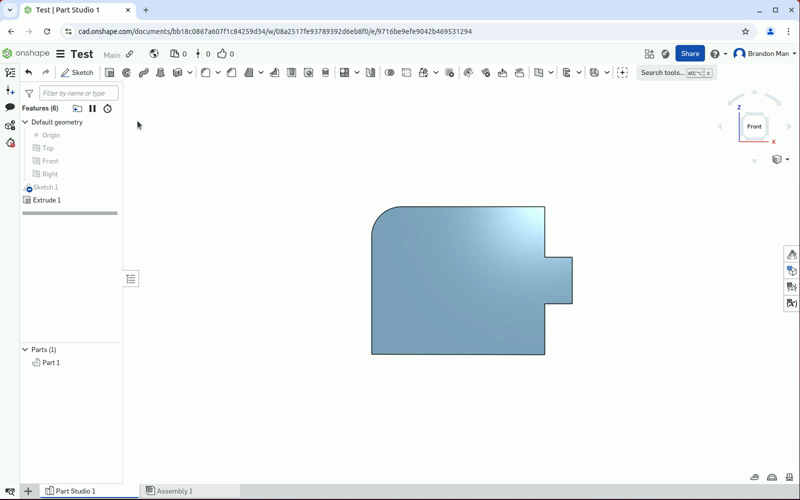
key(shift+h)
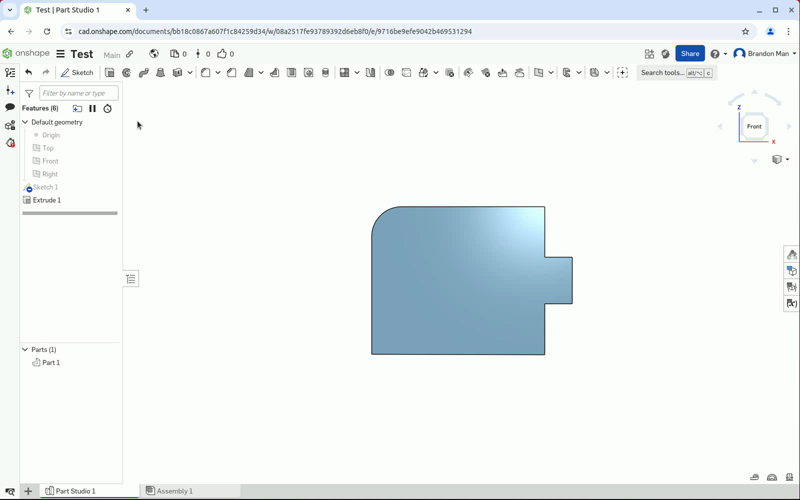
mouse_move(73, 189)
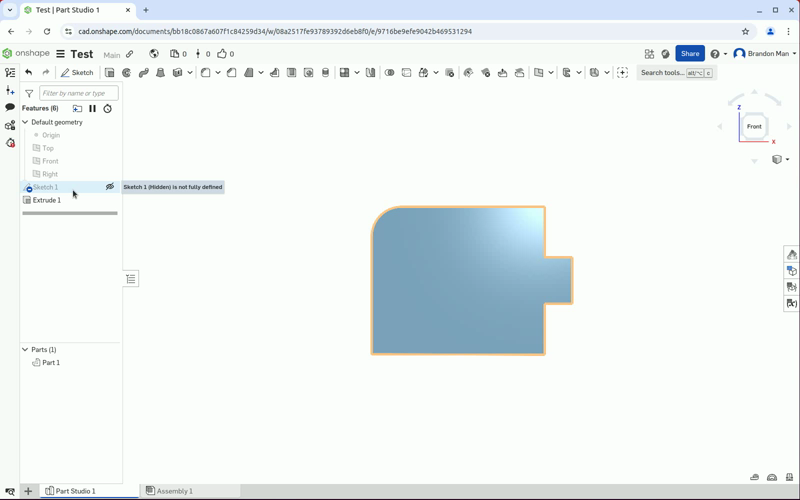
click(73, 189)
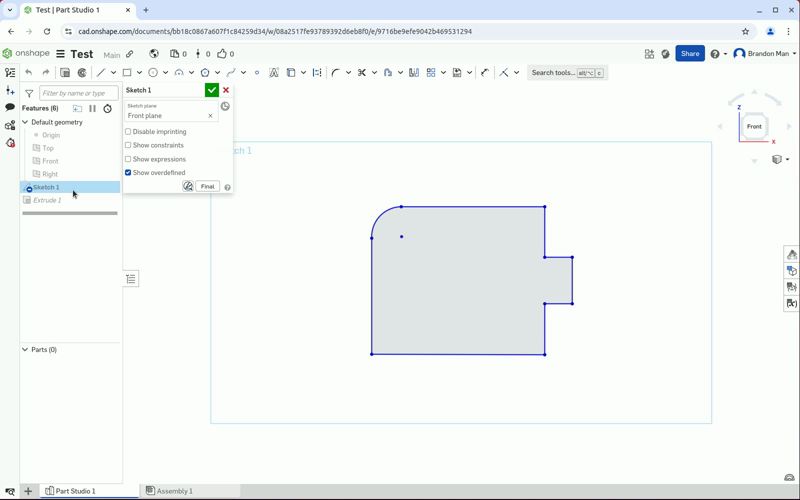
mouse_move(229, 92)
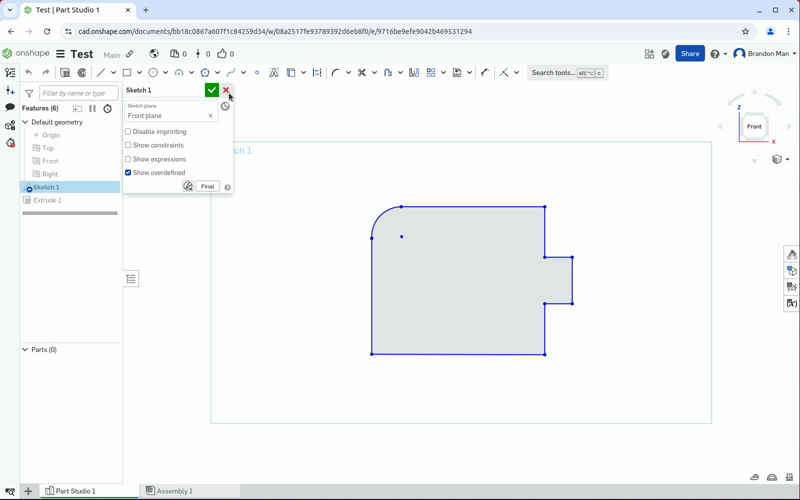
click(229, 92)
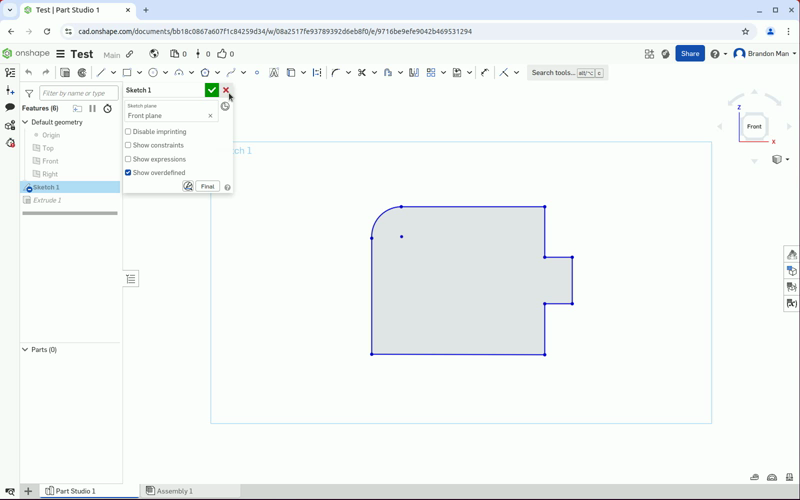
key(shift+s)
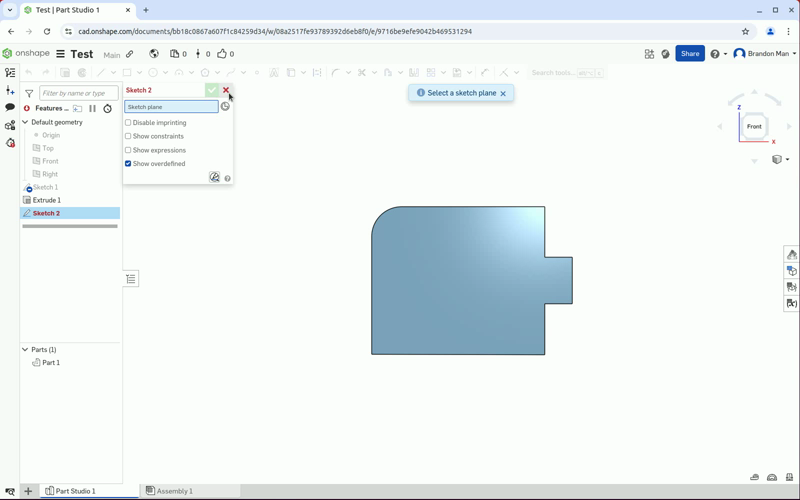
mouse_move(73, 163)
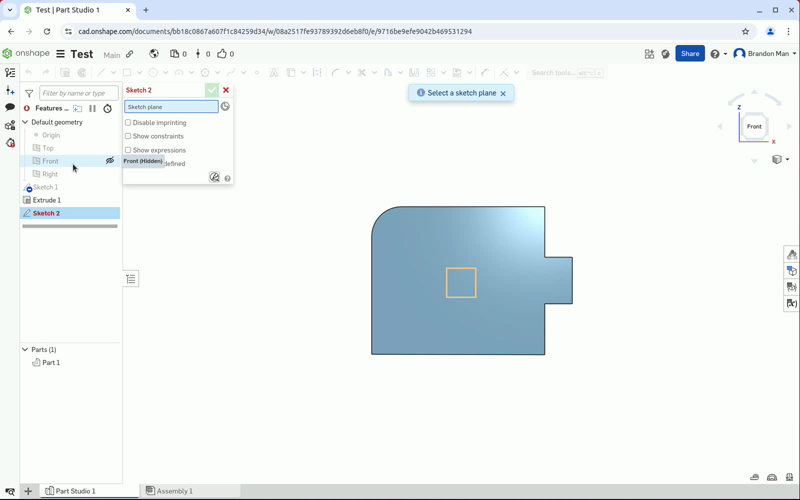
click(73, 163)
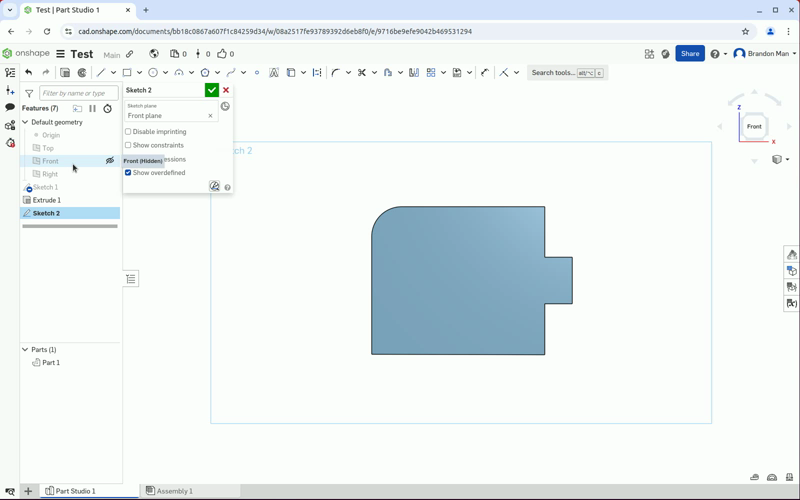
mouse_move(73, 352)
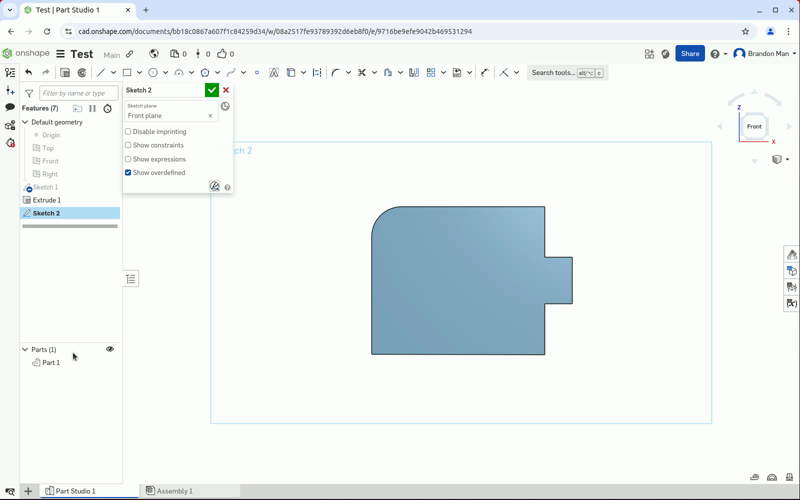
key(y)
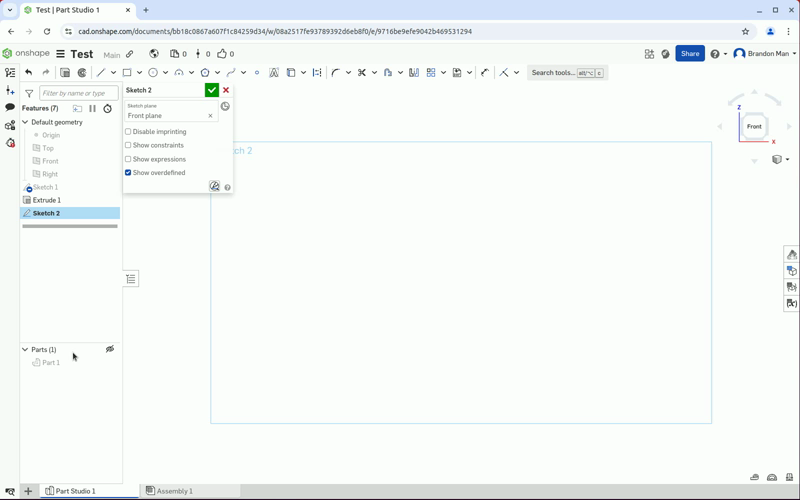
key(l)
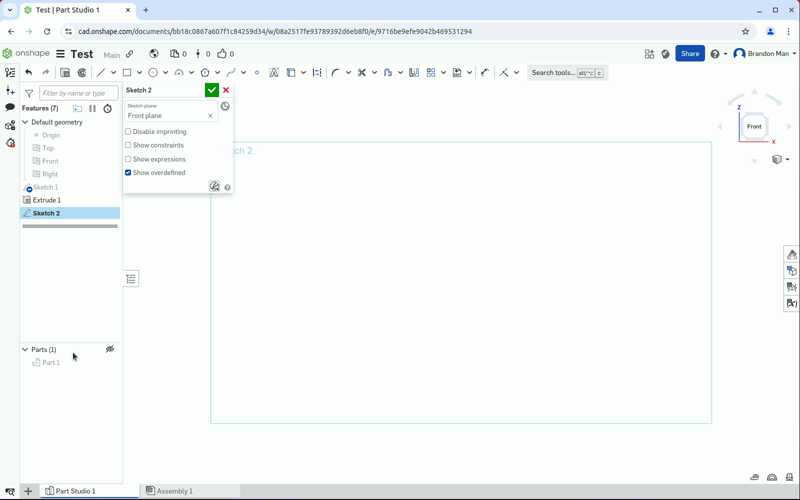
key_down(shift)
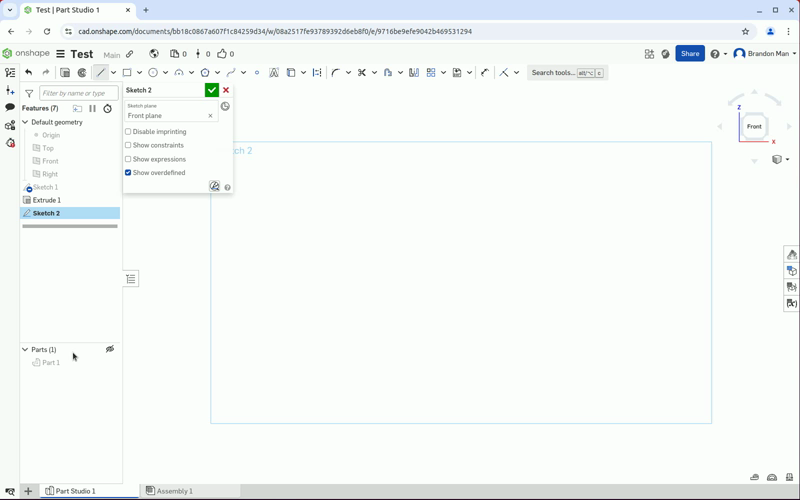
mouse_move(375, 354)
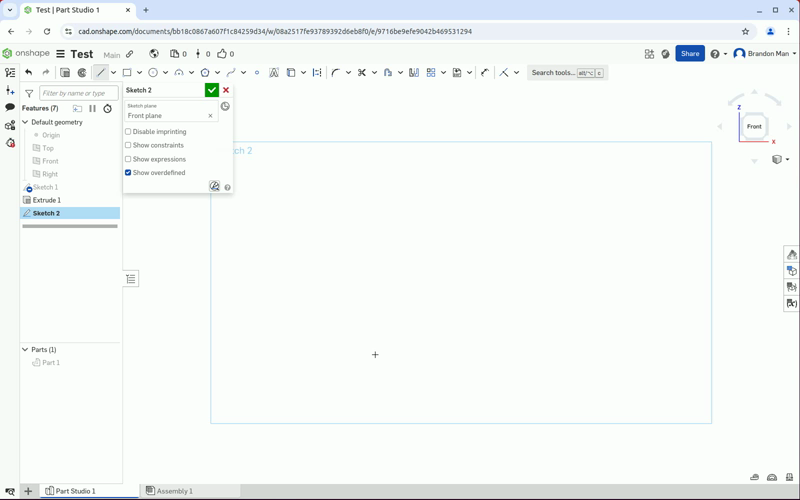
click(375, 354)
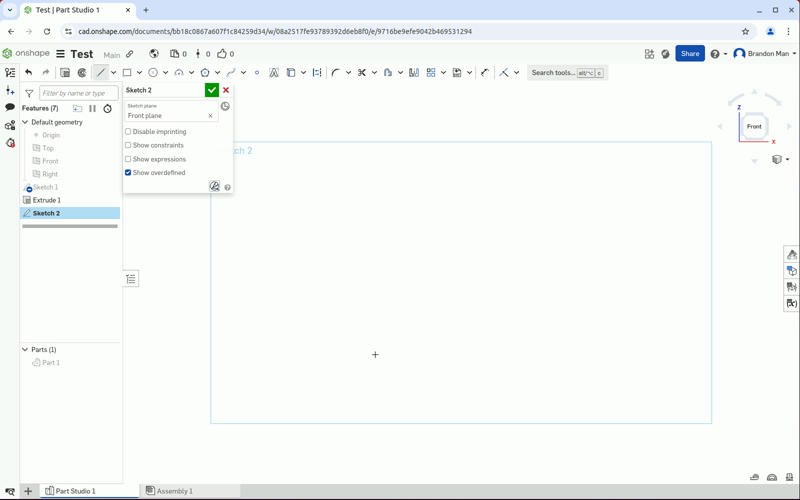
key_up(shift)
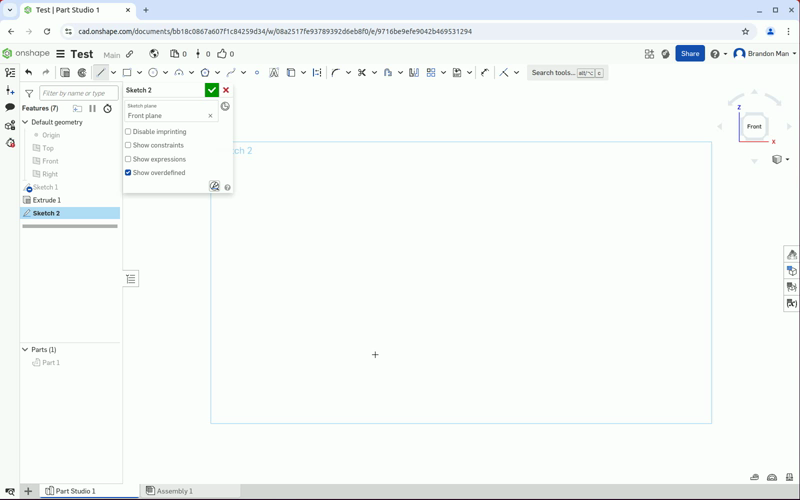
key_down(shift)
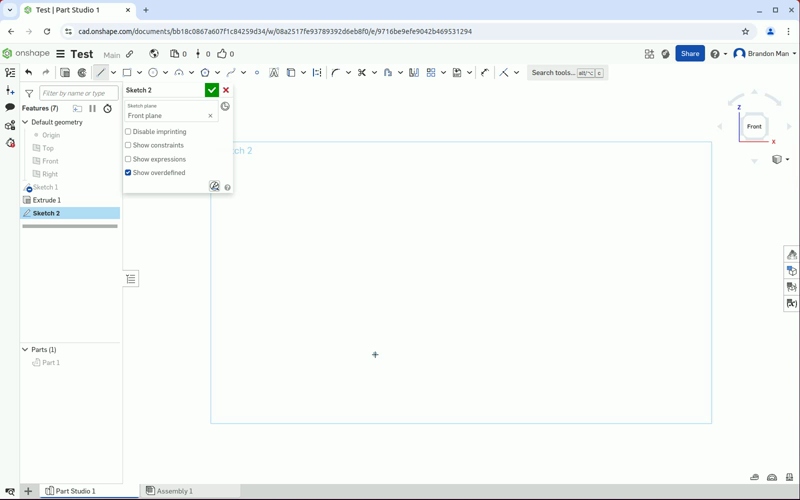
mouse_move(545, 354)
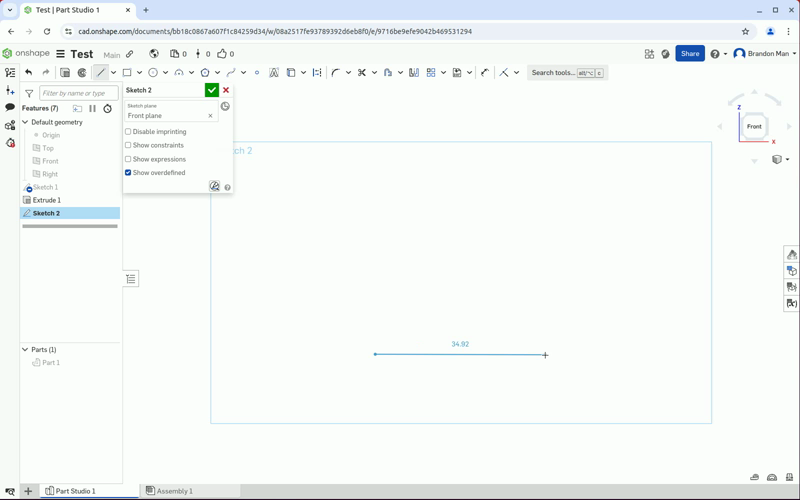
click(545, 354)
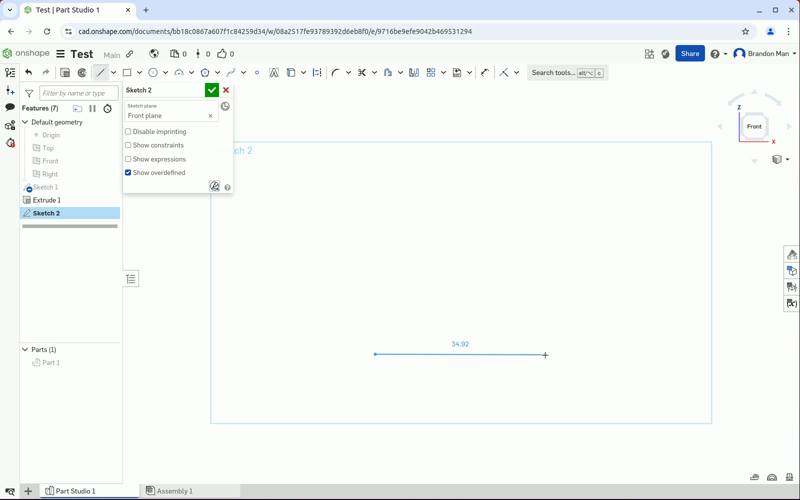
key_up(shift)
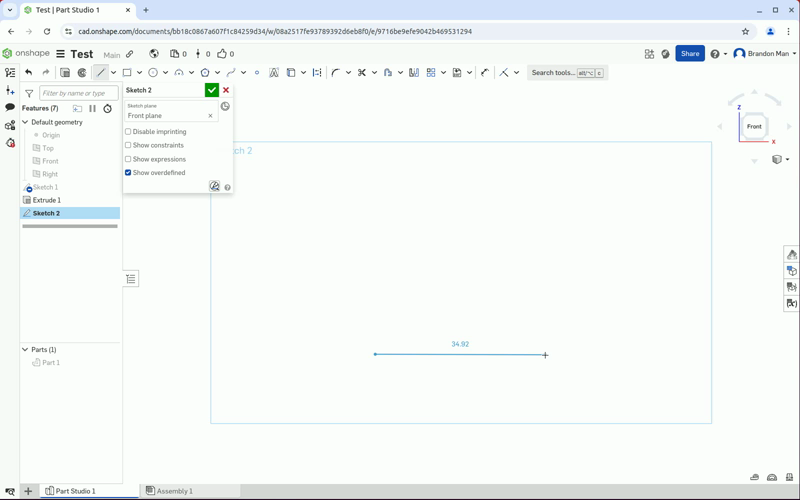
key_down(shift)
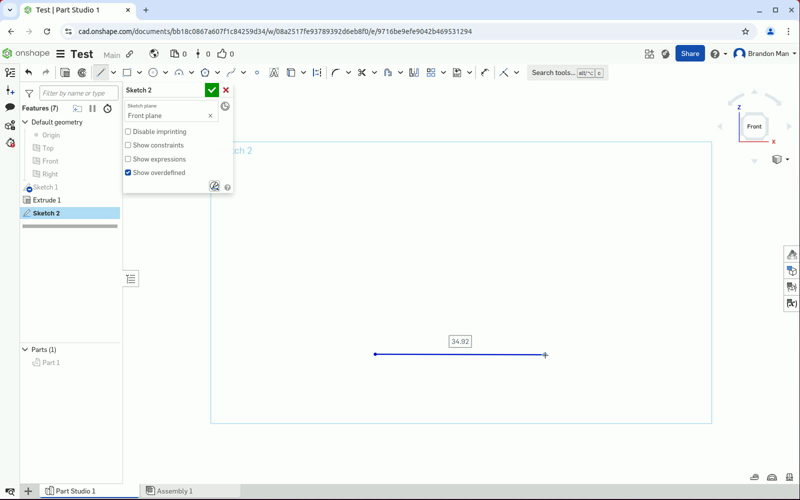
mouse_move(575, 354)
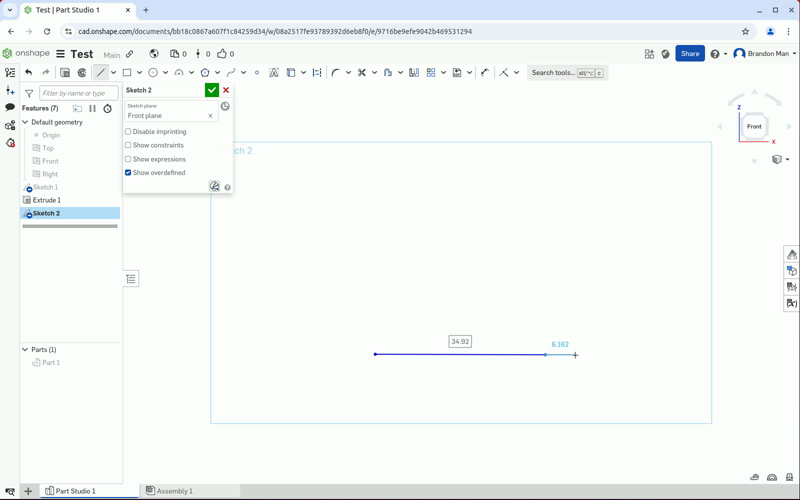
mouse_move(545, 304)
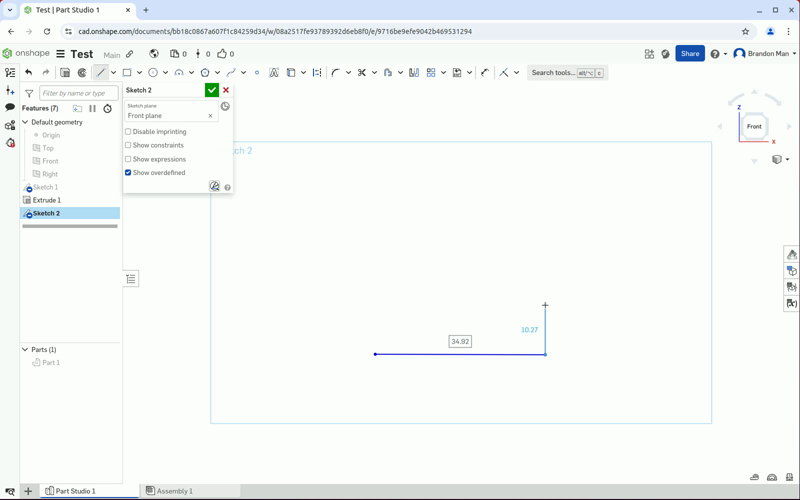
click(545, 304)
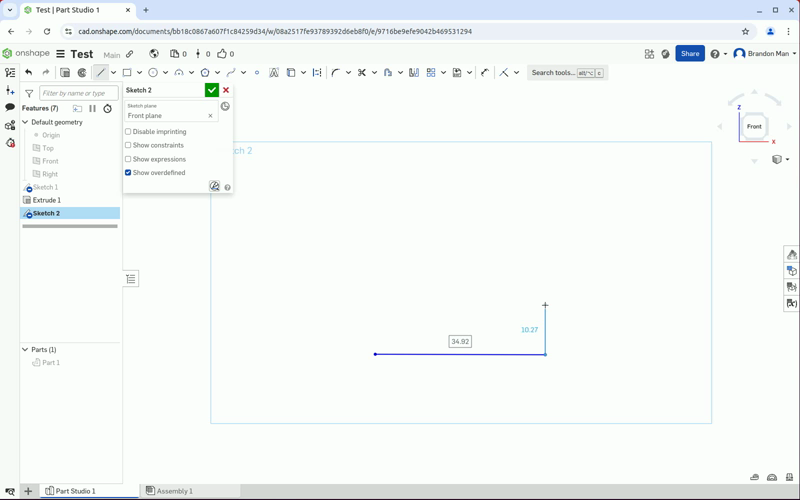
key_up(shift)
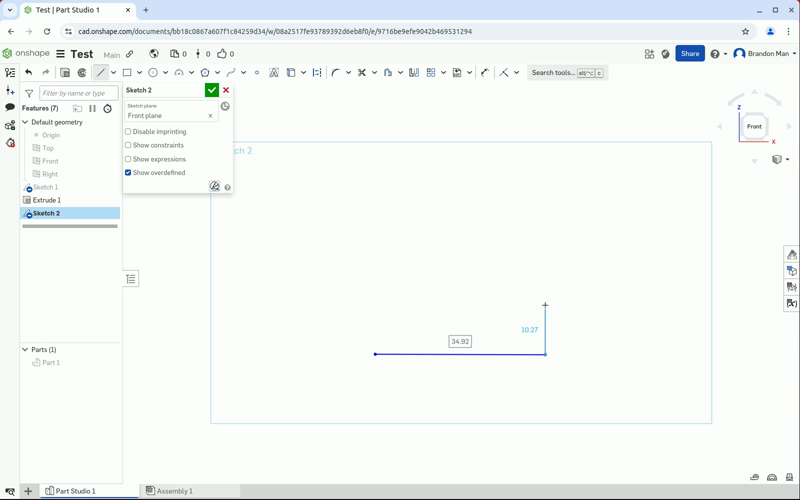
key_down(shift)
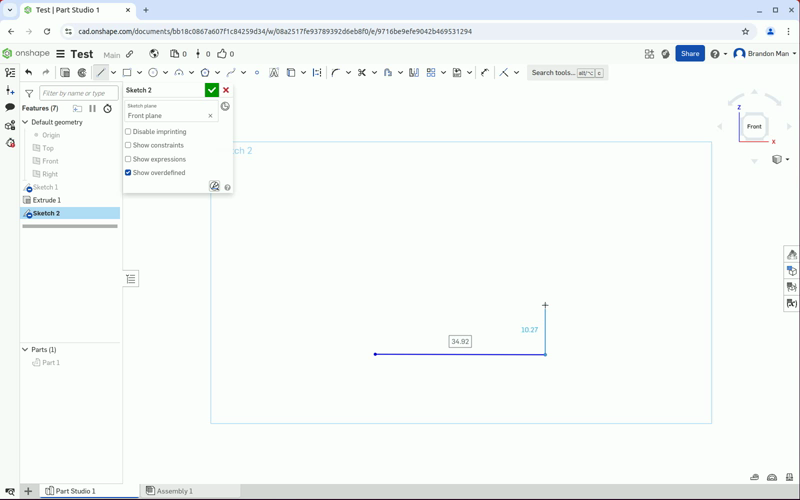
mouse_move(575, 304)
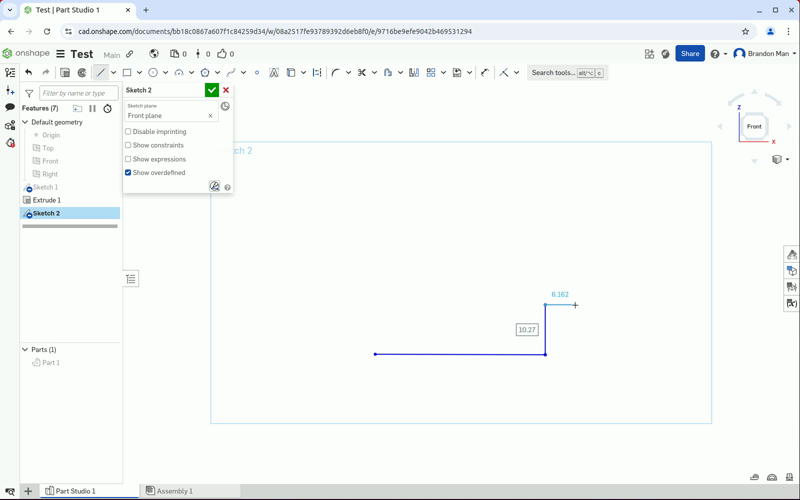
mouse_move(572, 304)
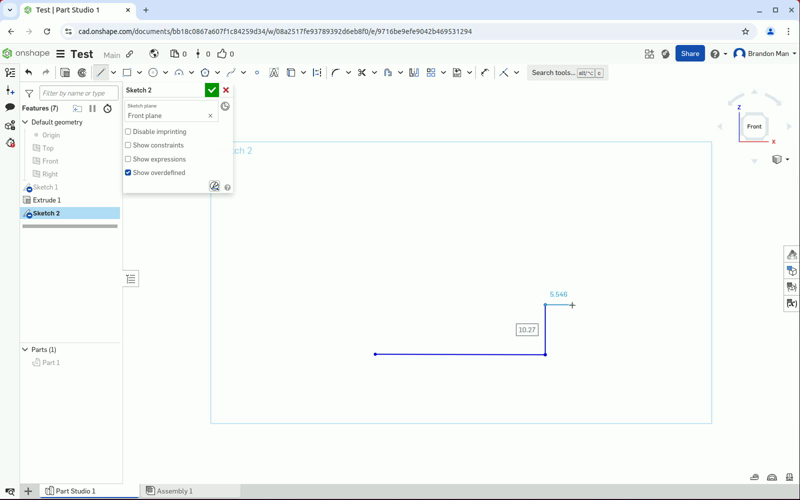
click(572, 304)
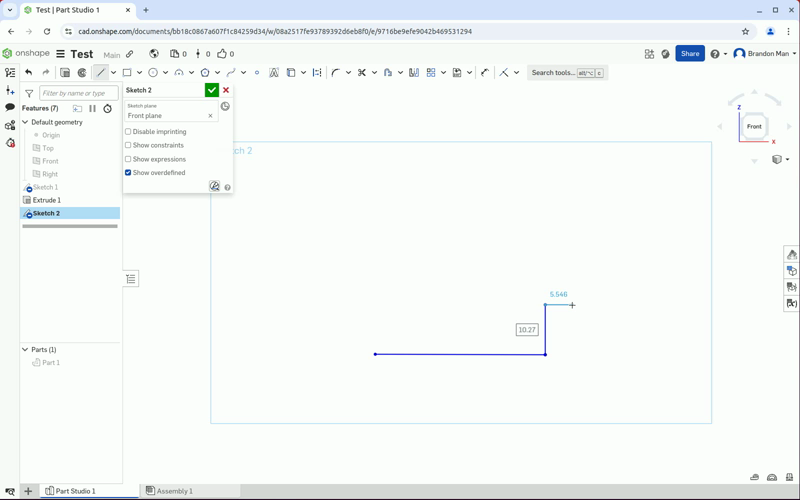
key_up(shift)
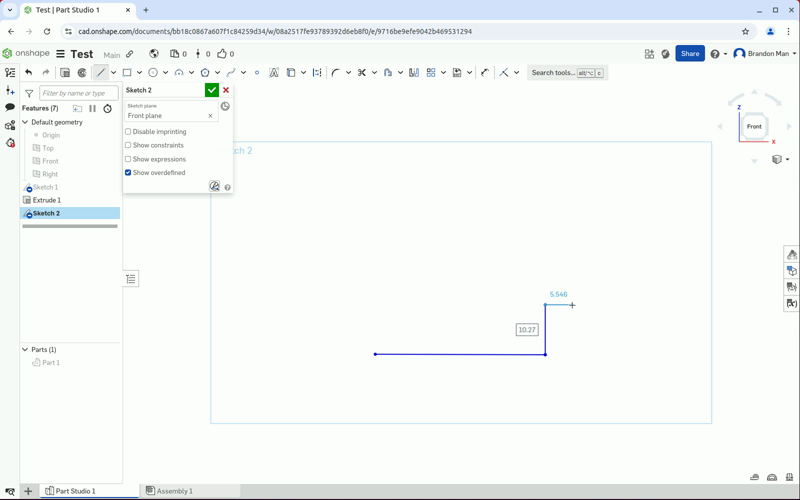
key_down(shift)
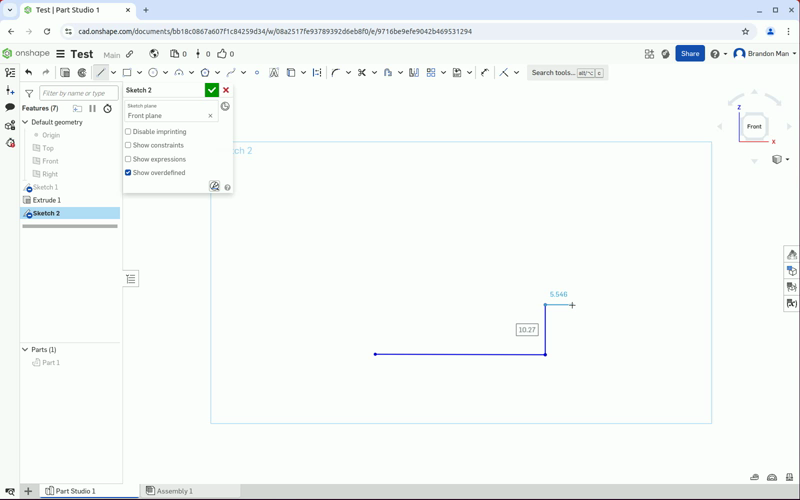
mouse_move(589, 304)
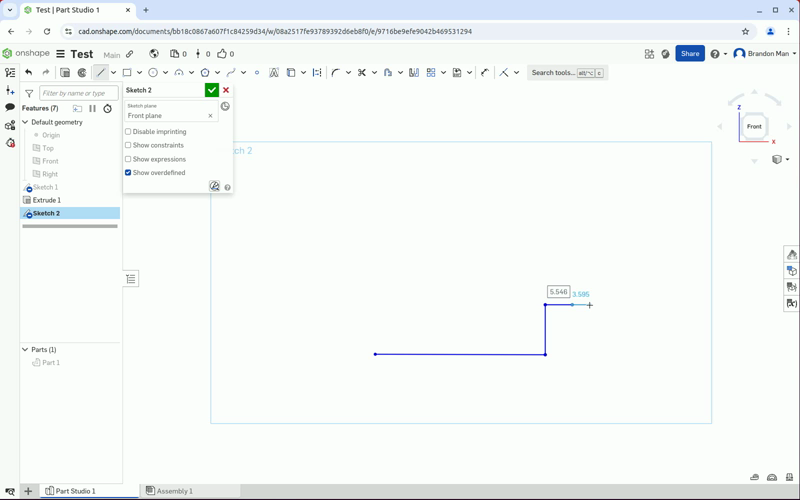
mouse_move(572, 256)
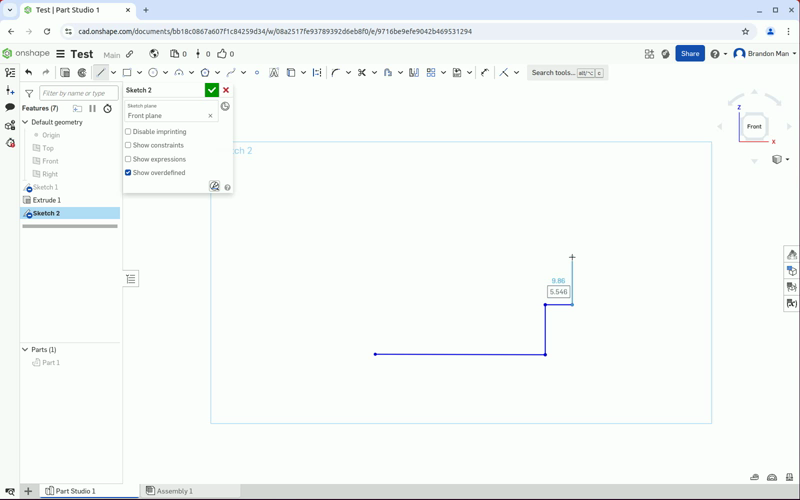
click(572, 256)
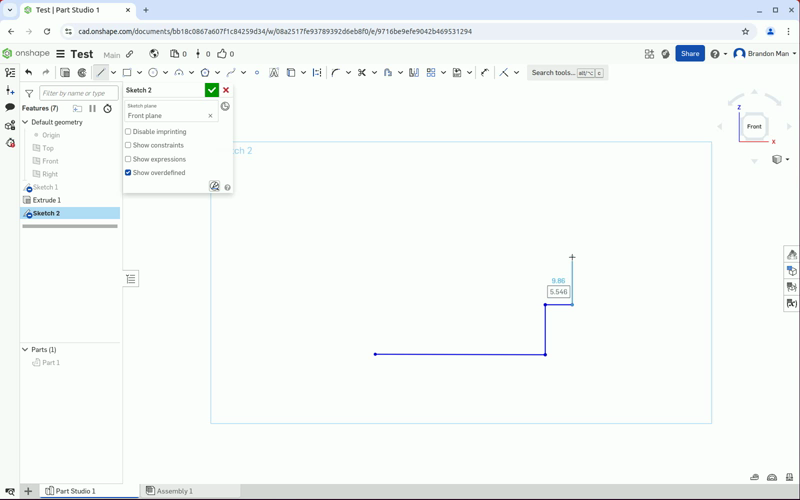
key_up(shift)
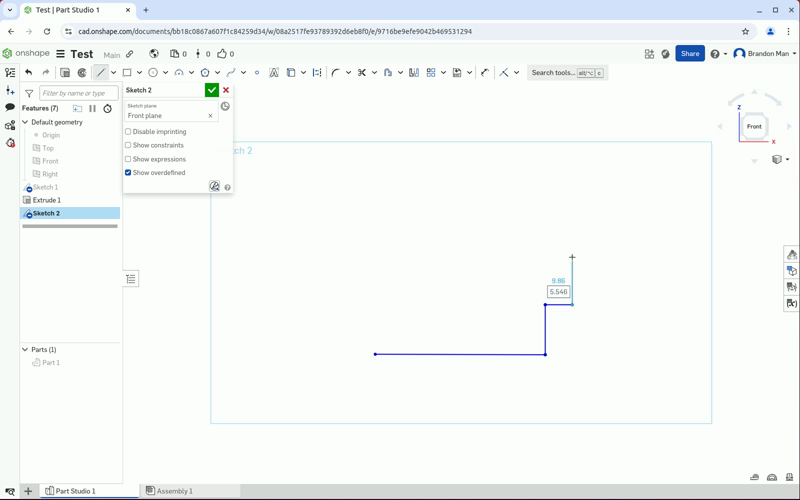
key_down(shift)
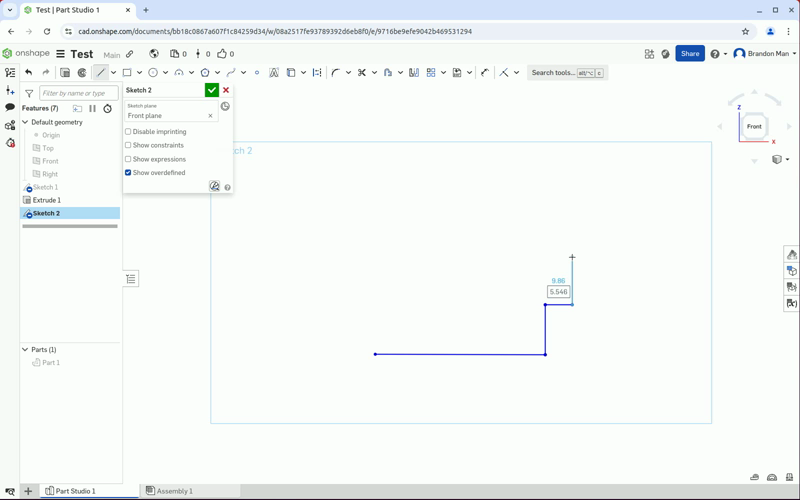
mouse_move(589, 256)
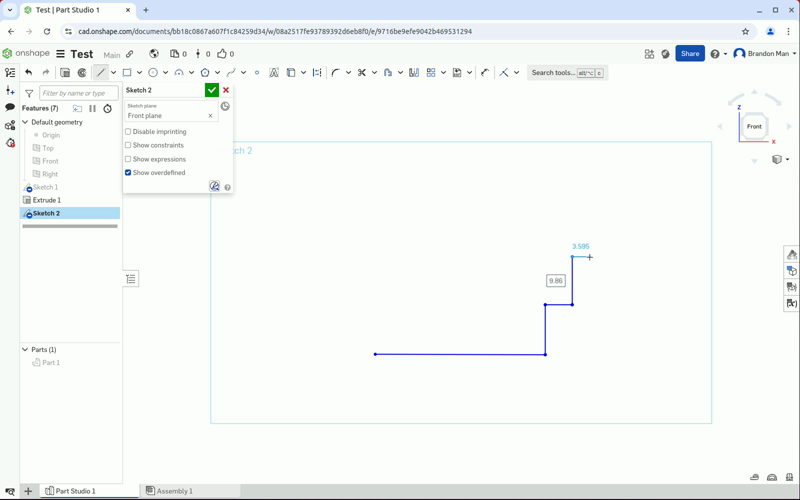
mouse_move(545, 256)
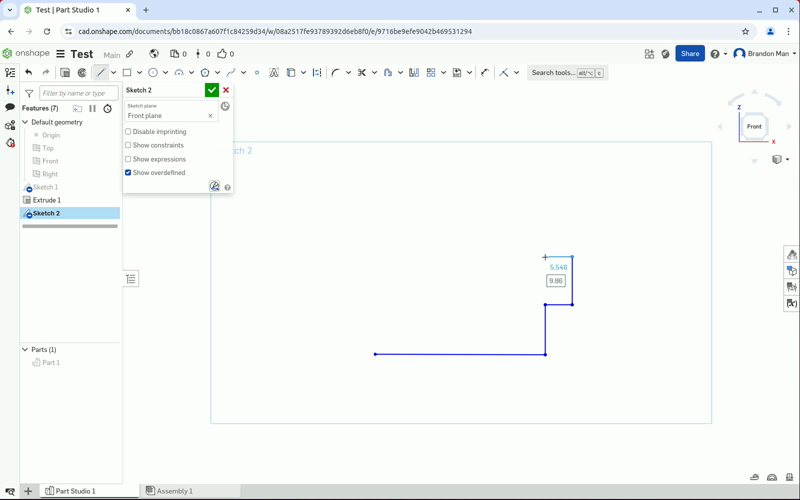
click(545, 256)
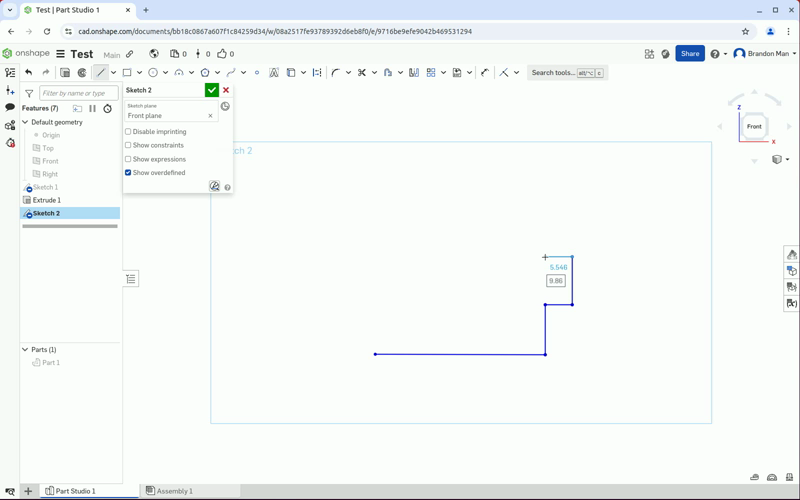
key_up(shift)
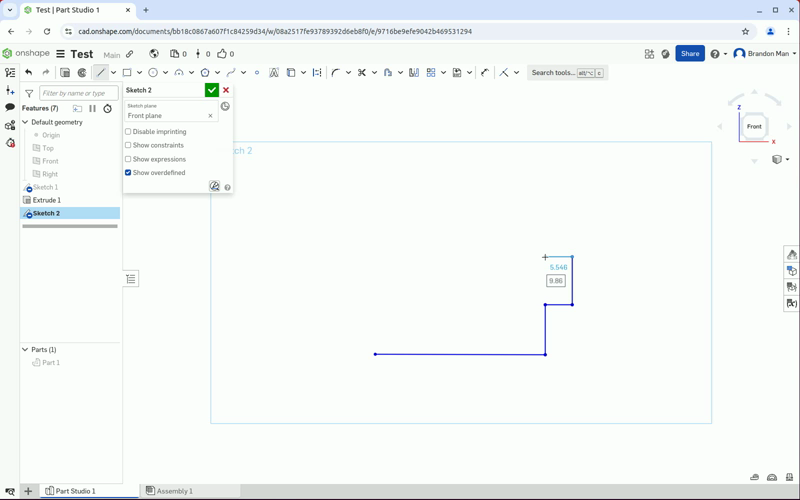
key_down(shift)
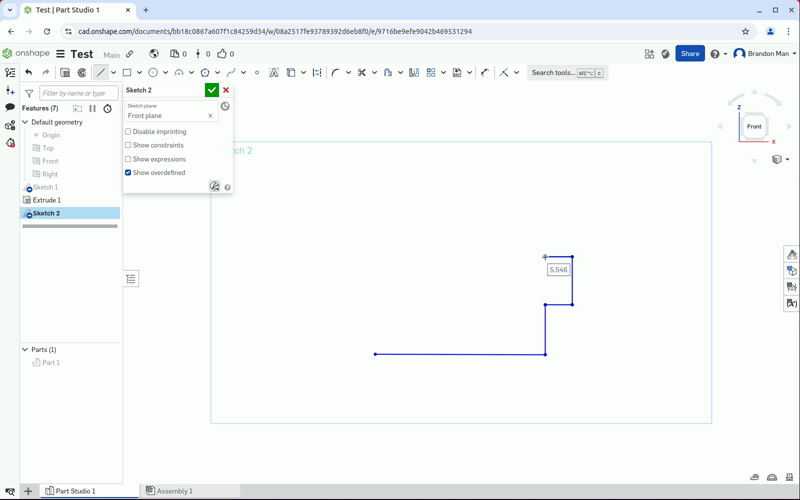
mouse_move(575, 256)
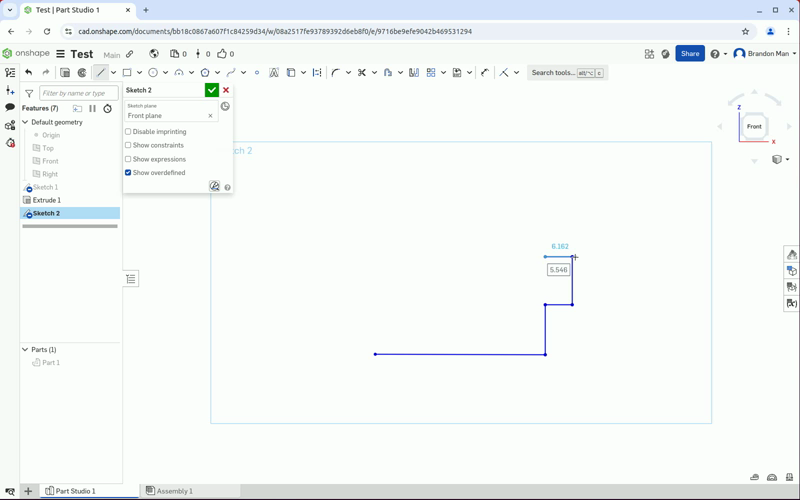
mouse_move(545, 211)
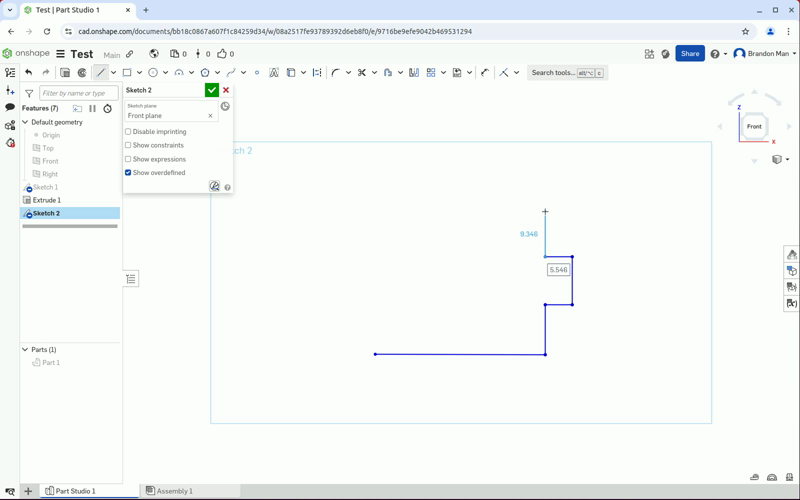
click(545, 211)
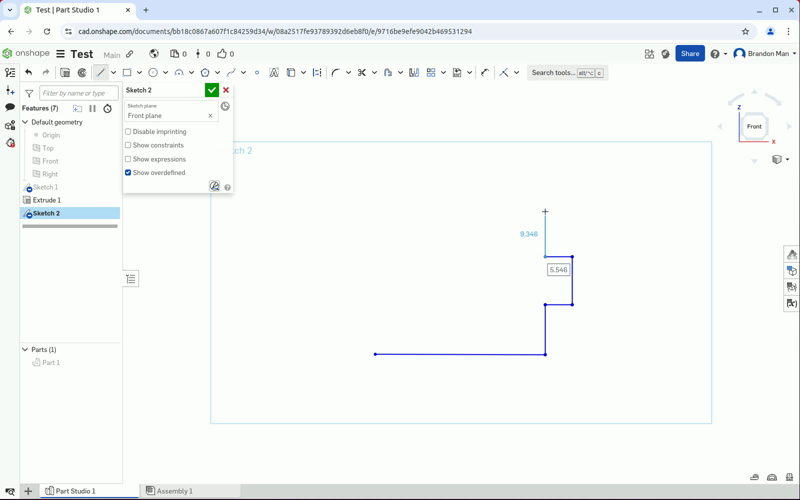
key_up(shift)
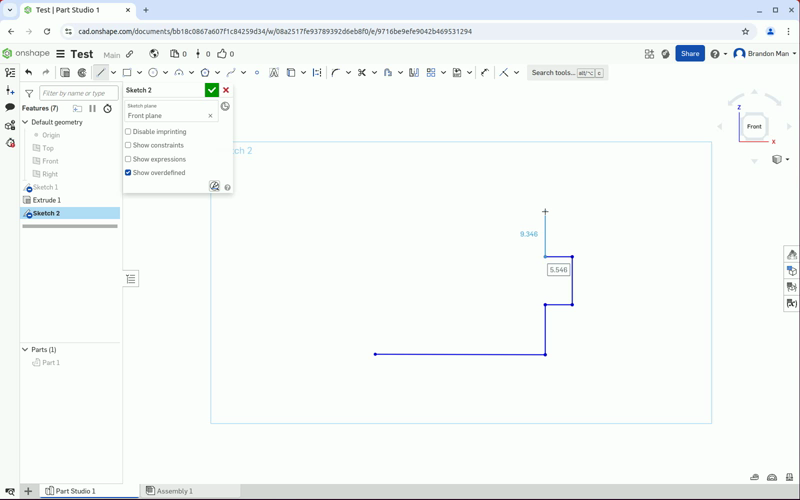
key_down(shift)
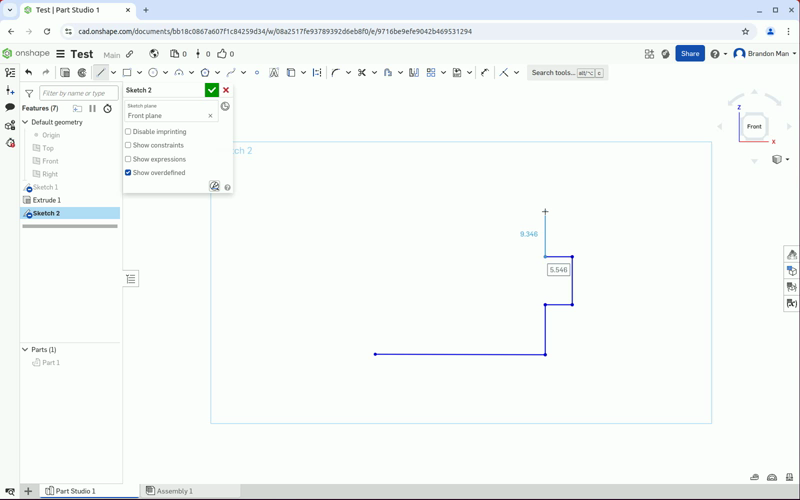
mouse_move(402, 211)
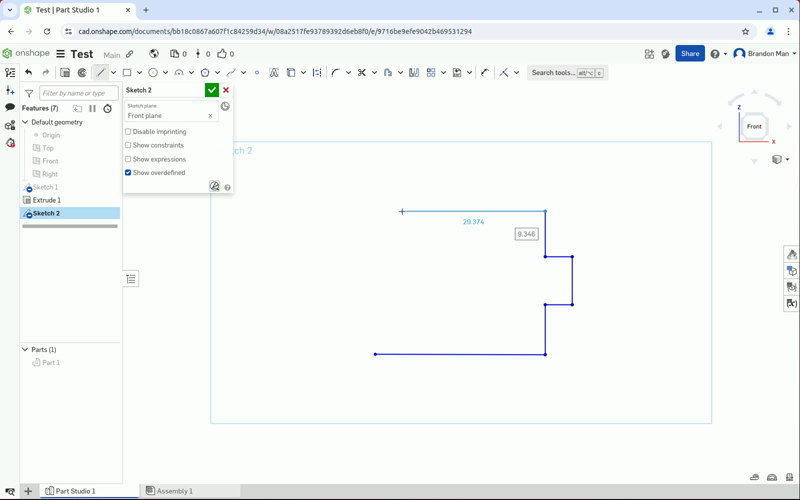
click(402, 211)
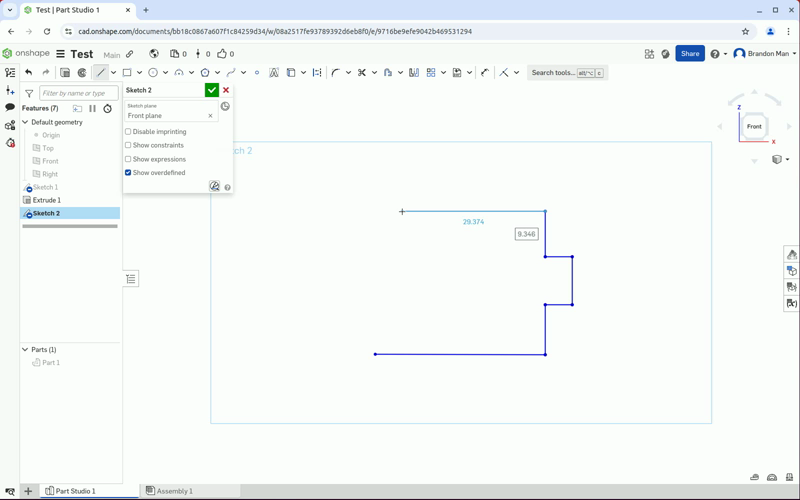
key_up(shift)
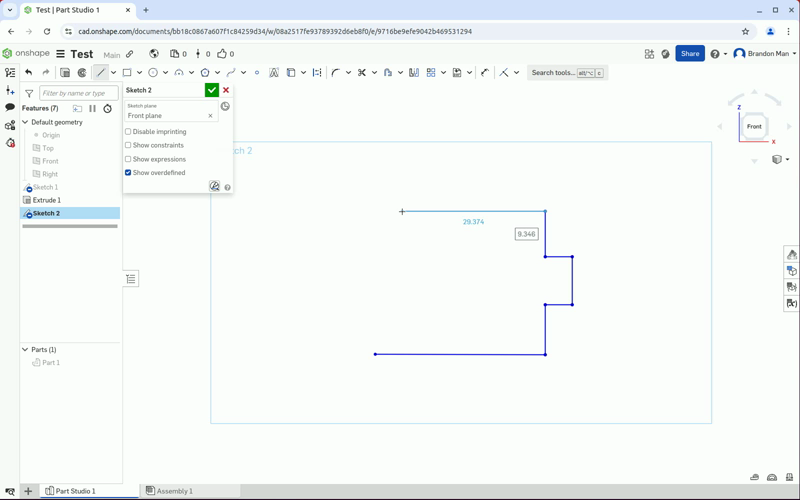
key(esc)
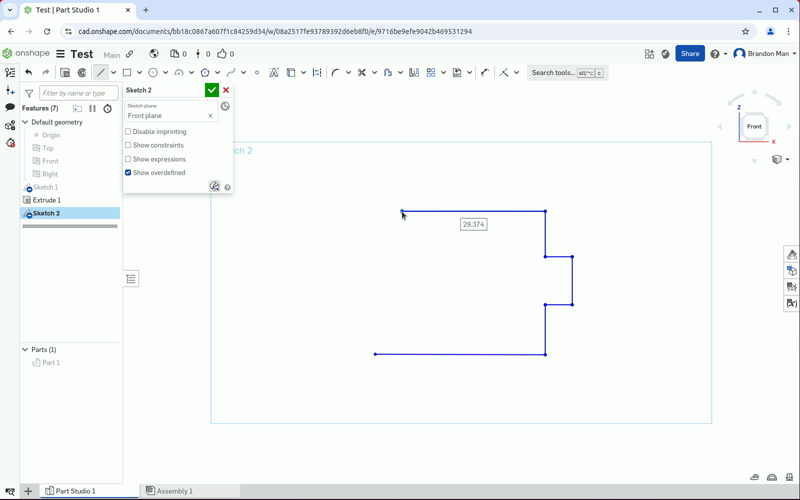
key(a)
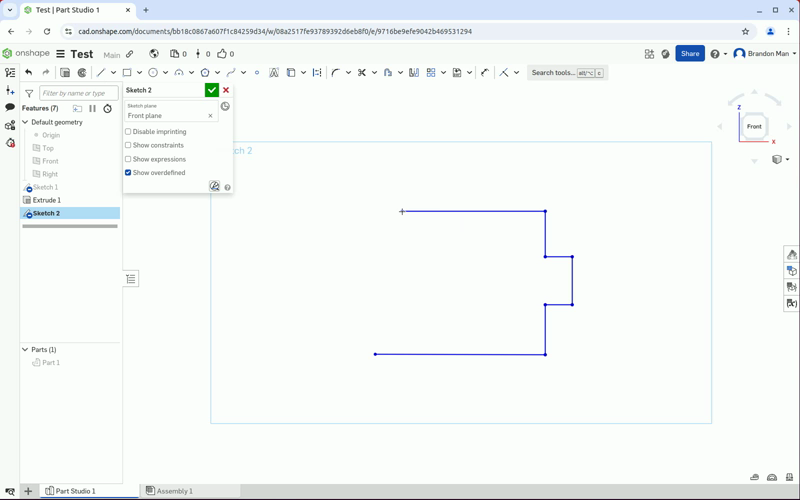
mouse_move(402, 211)
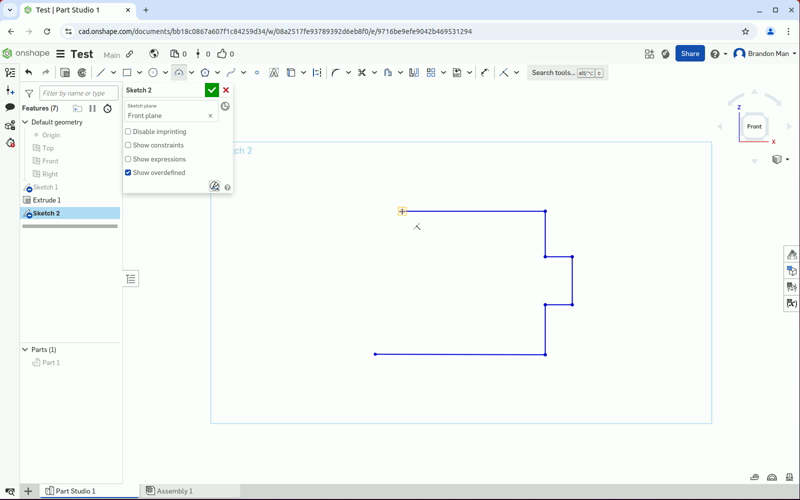
click(402, 211)
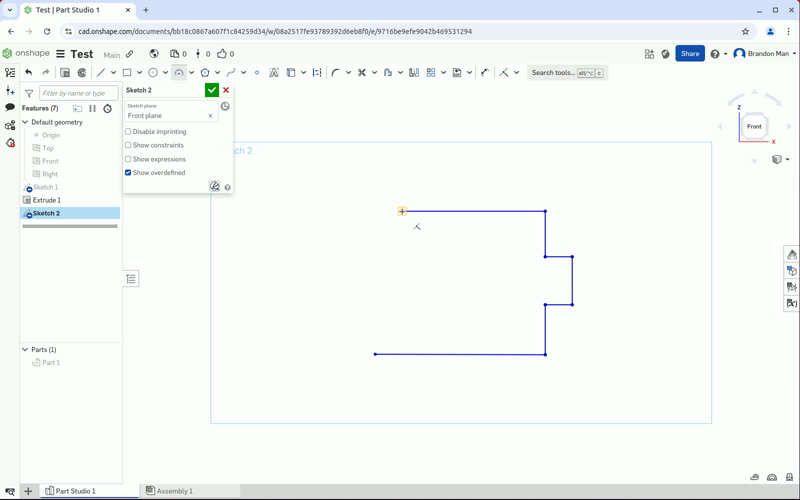
key_down(shift)
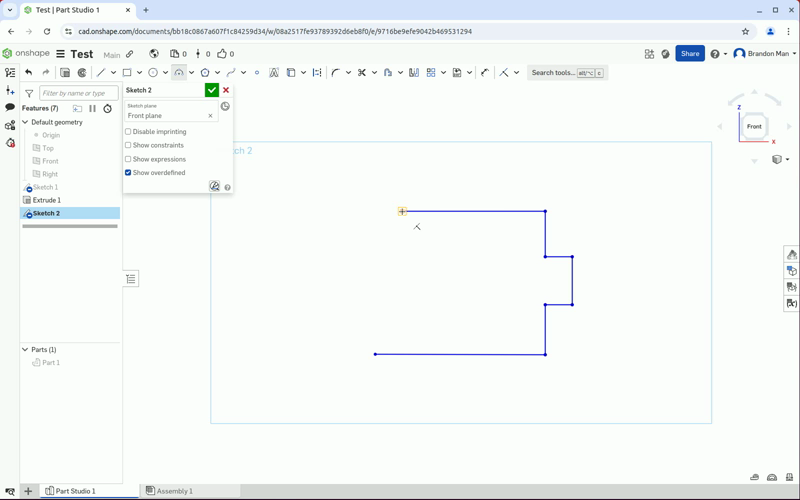
mouse_move(375, 236)
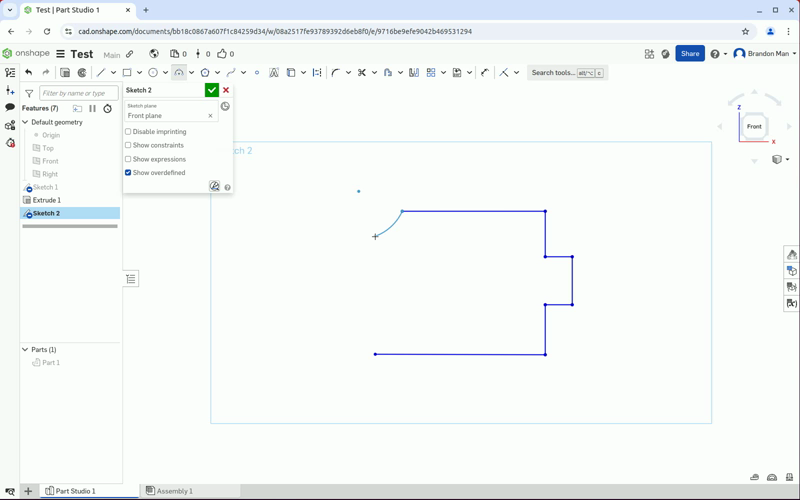
click(375, 236)
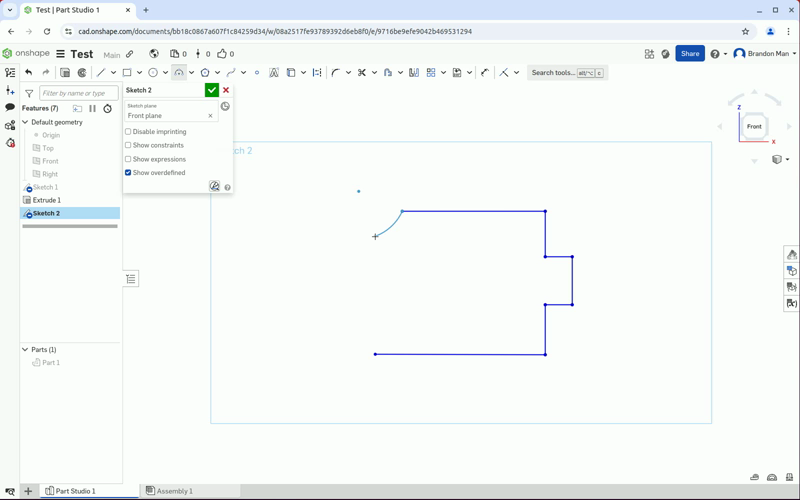
mouse_move(383, 218)
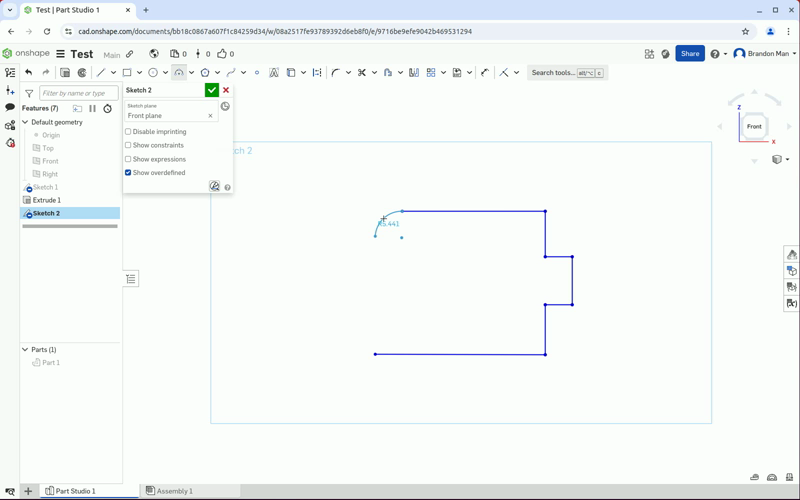
click(383, 218)
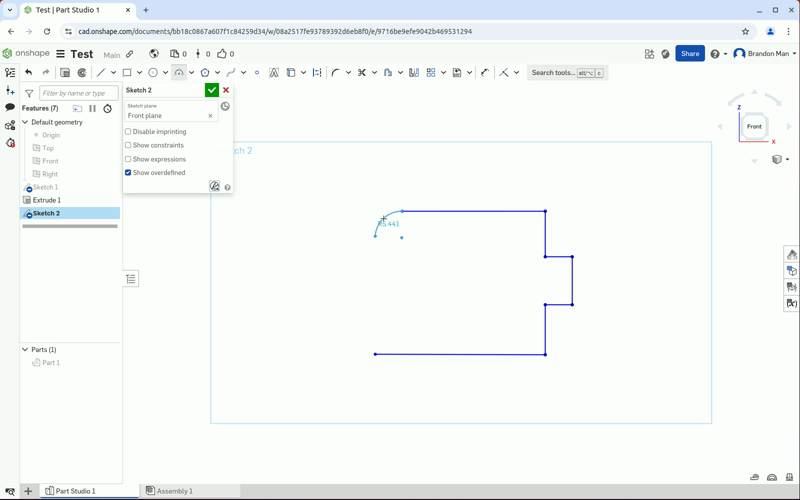
key_up(shift)
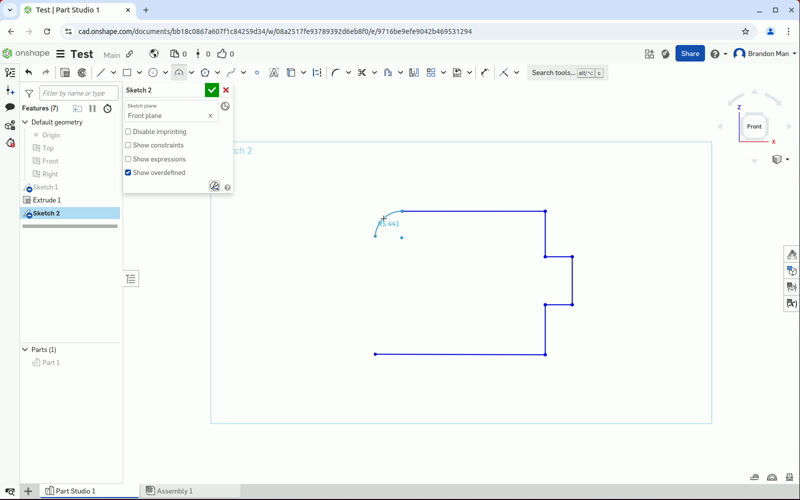
key(esc)
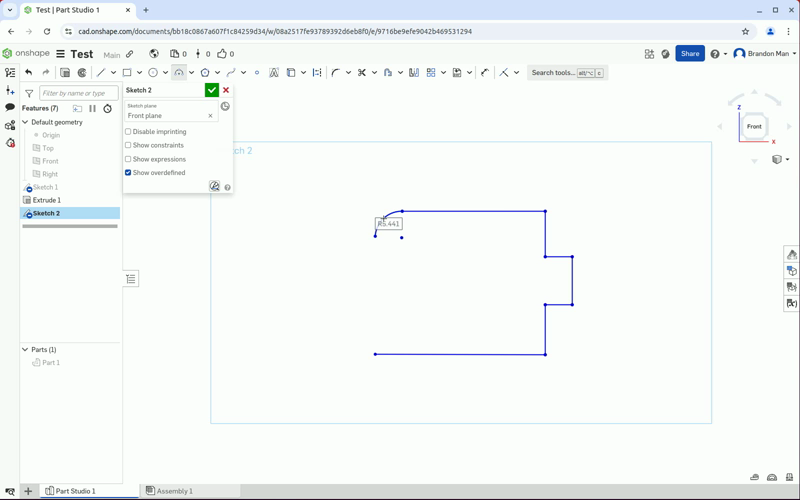
key(l)
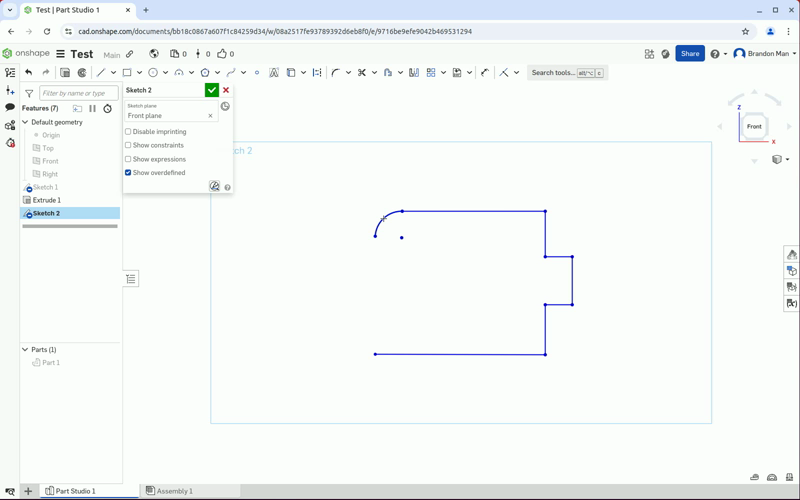
mouse_move(375, 236)
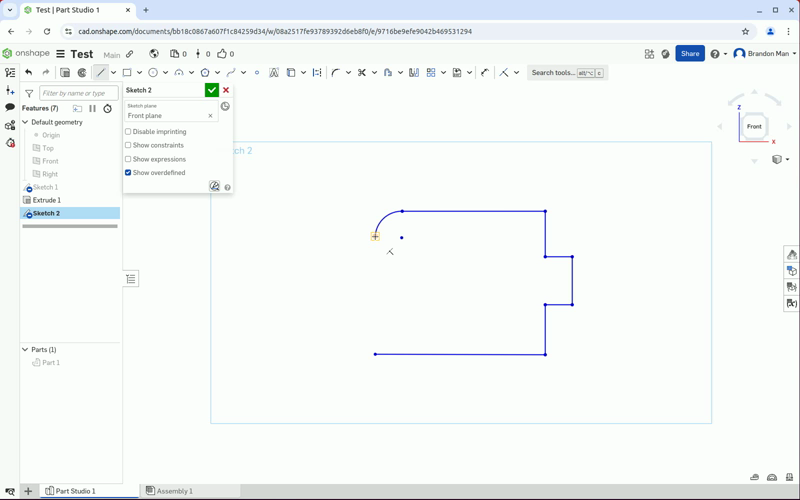
click(375, 236)
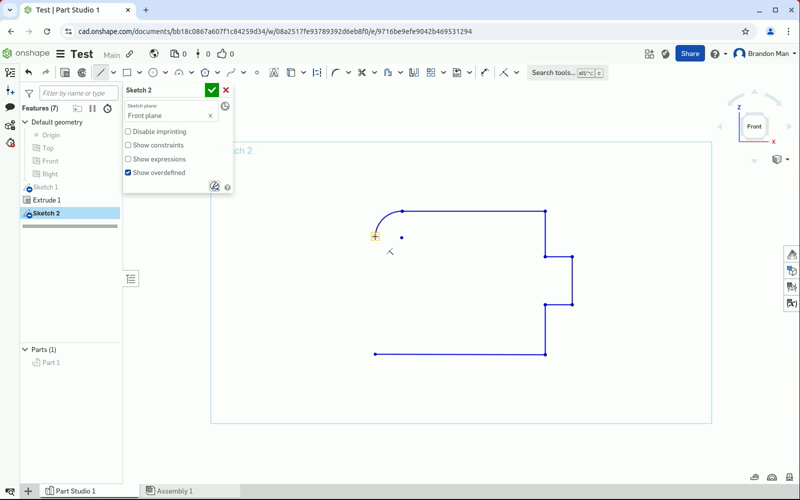
key_down(shift)
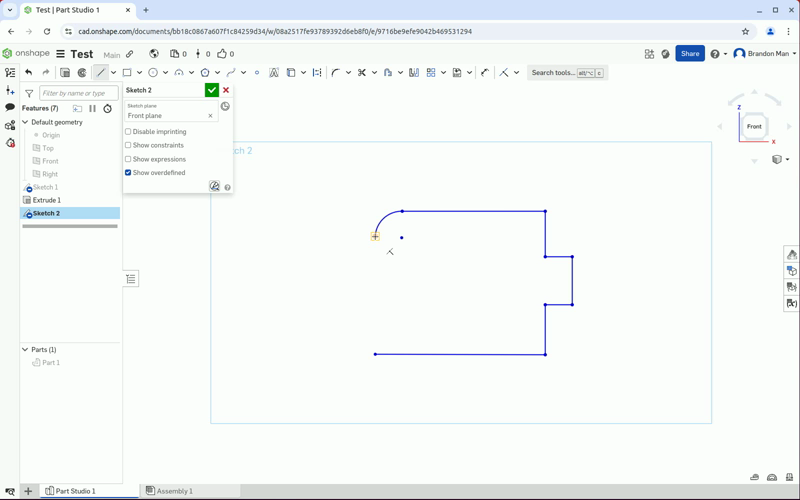
mouse_move(375, 354)
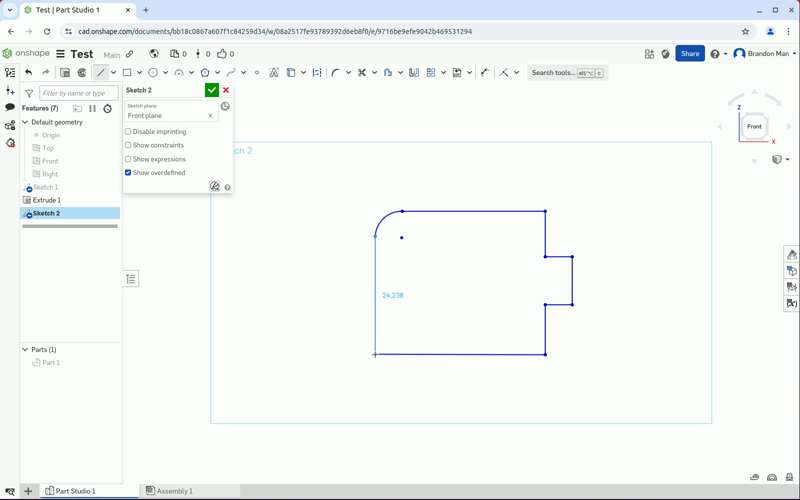
key_up(shift)
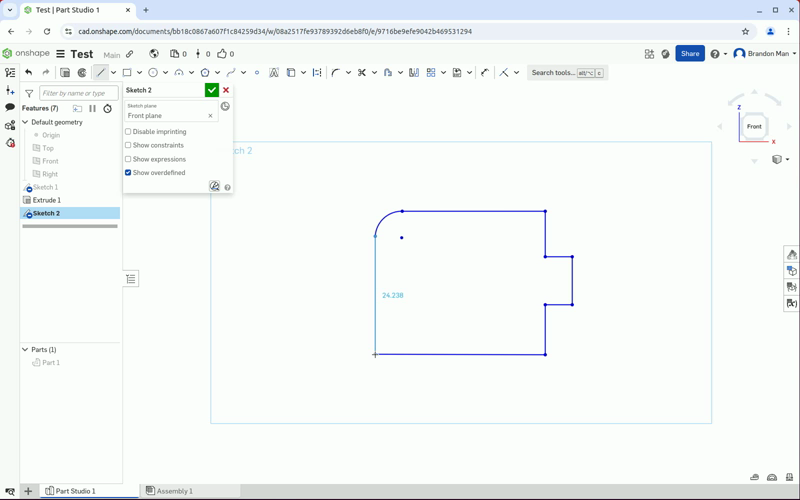
click(375, 354)
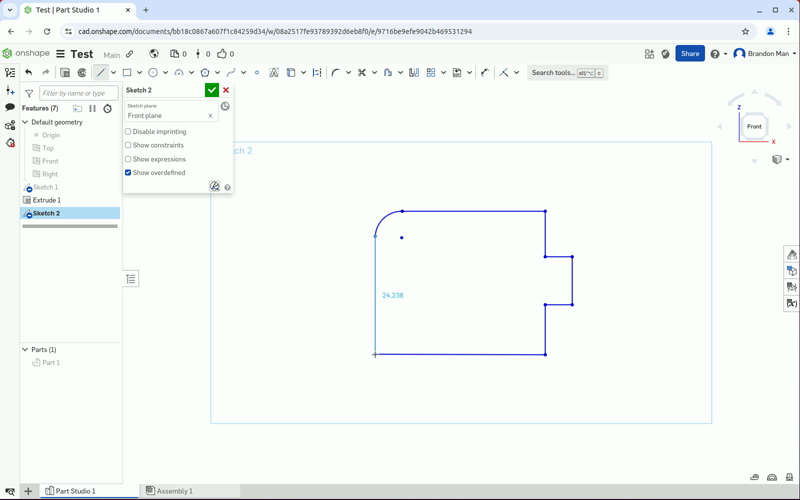
key(esc)
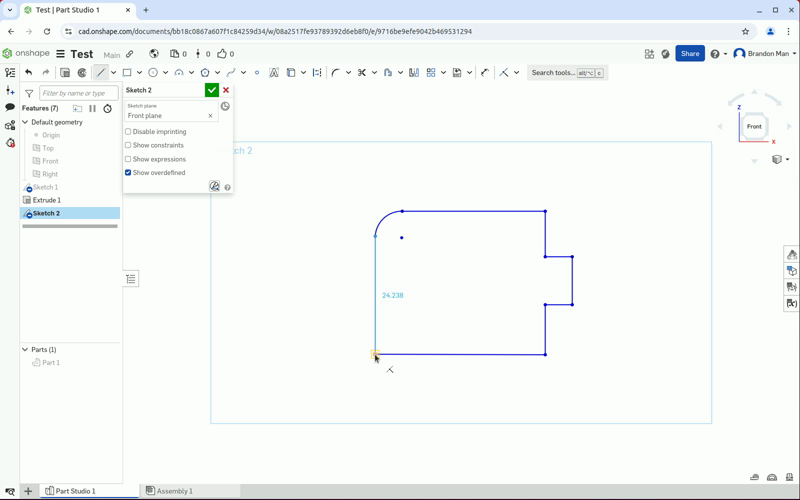
mouse_move(477, 336)
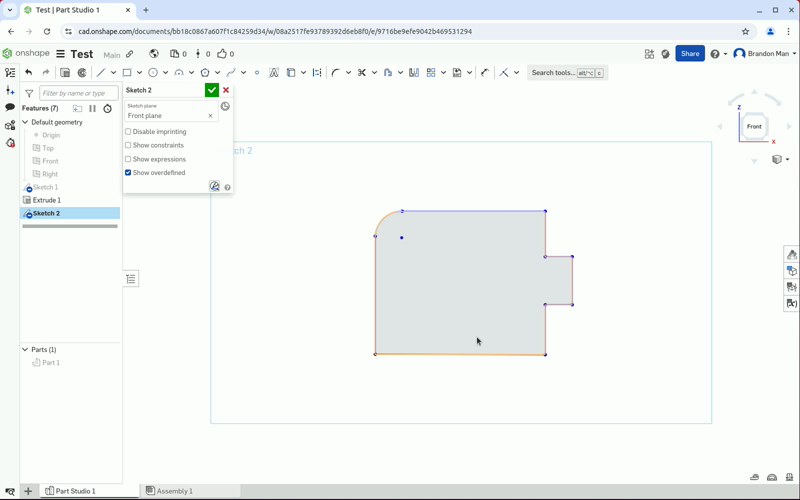
click(477, 336)
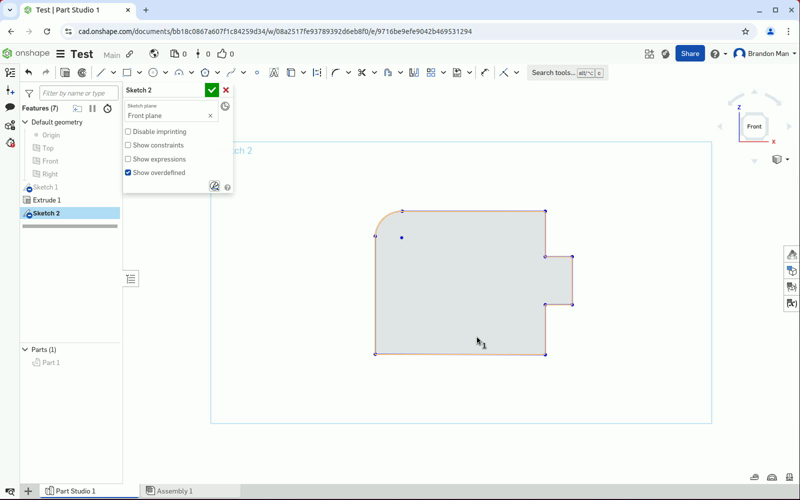
mouse_move(73, 352)
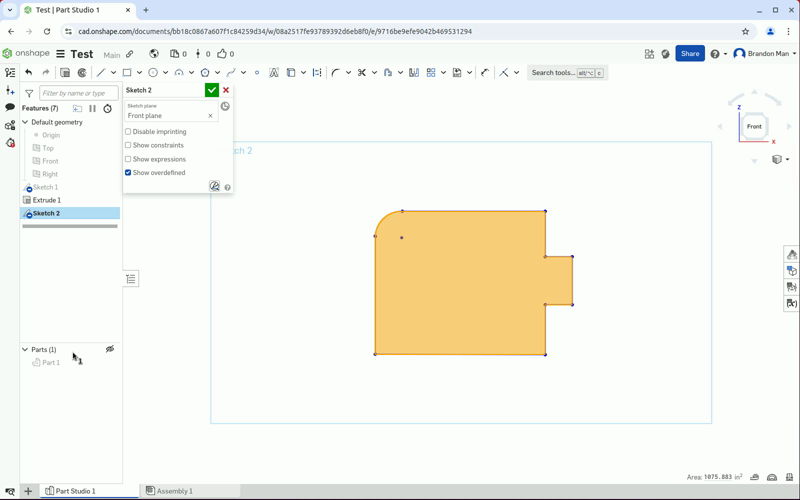
key(shift+y)
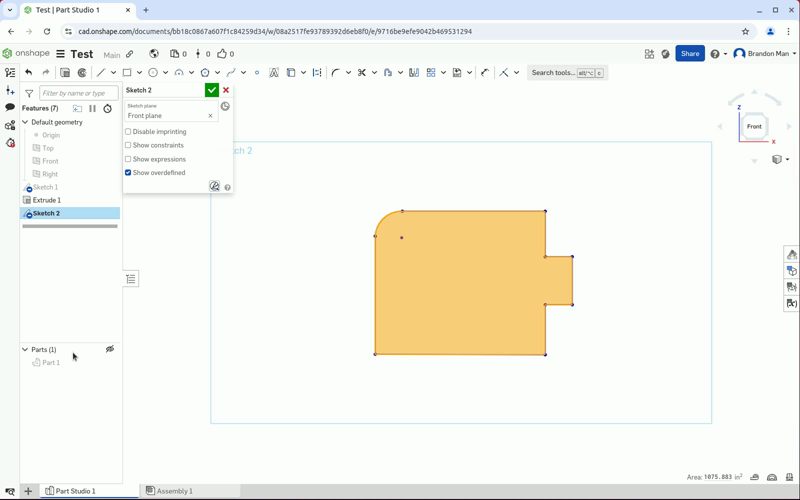
key(shift+e)
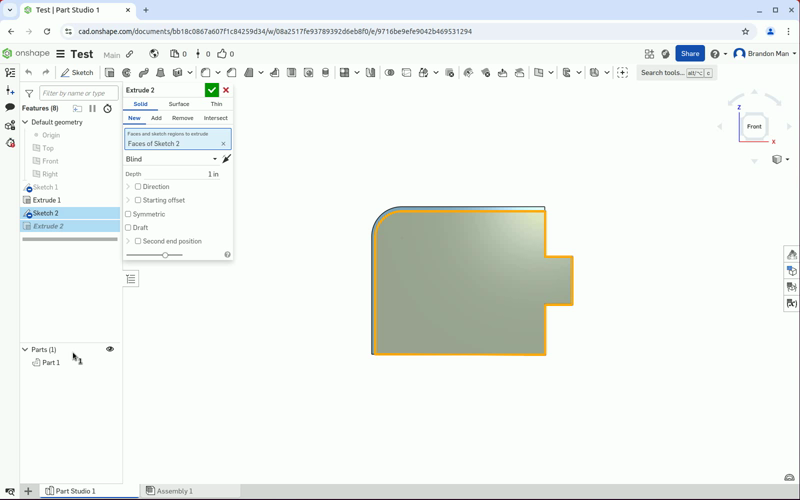
mouse_move(143, 106)
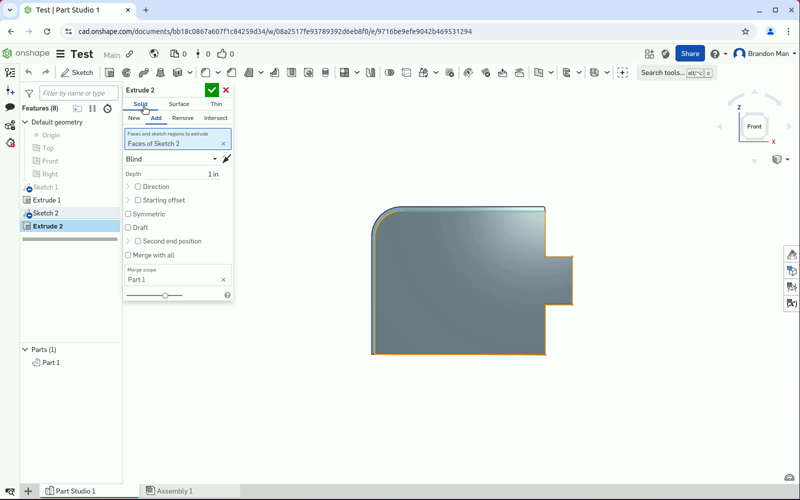
click(143, 106)
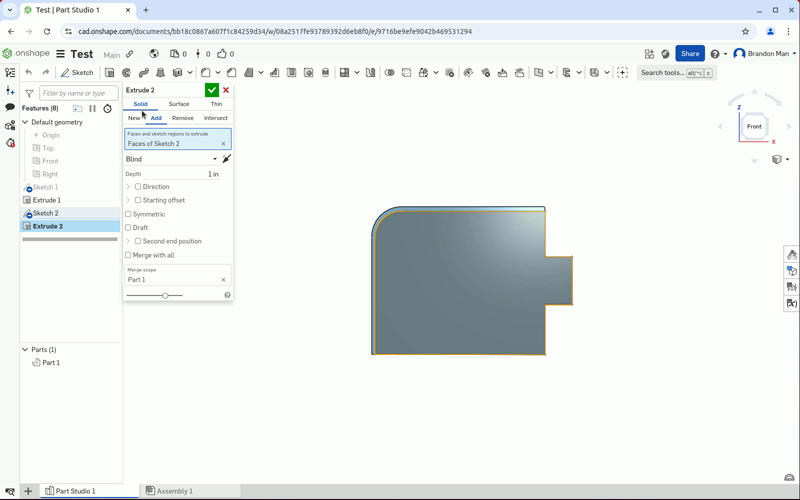
mouse_move(137, 120)
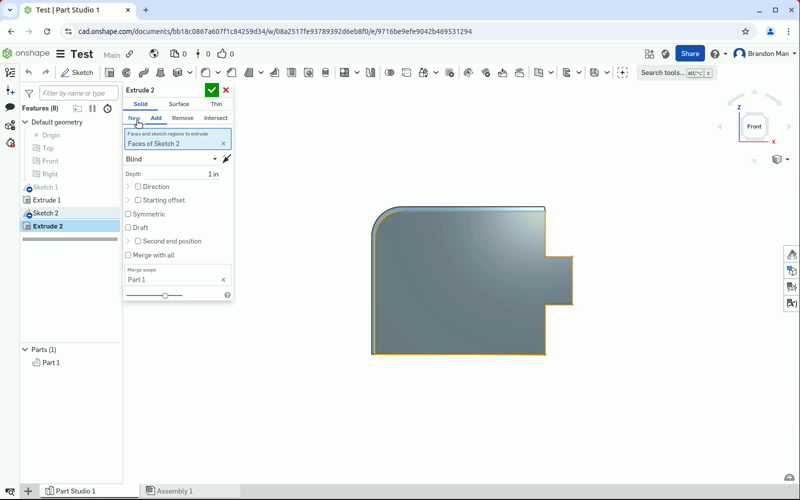
click(137, 120)
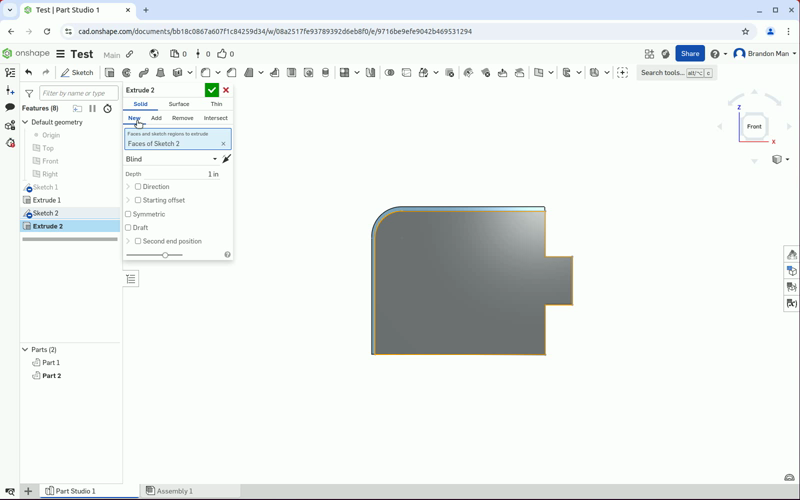
key(tab, 4)
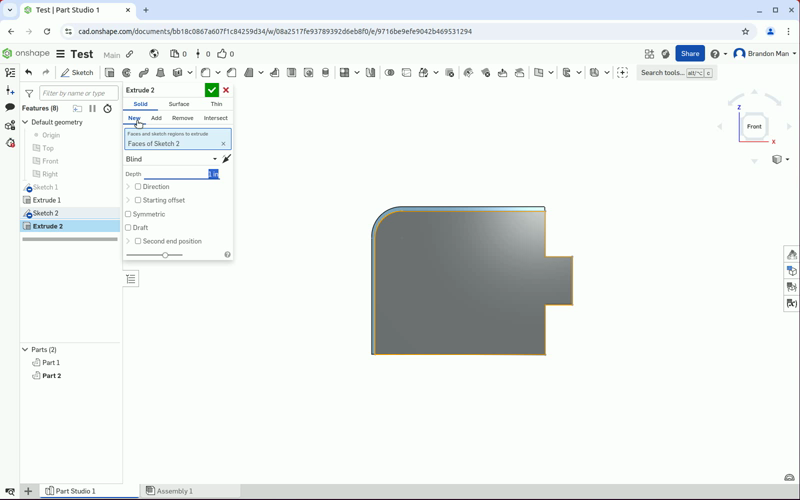
text(2.166)
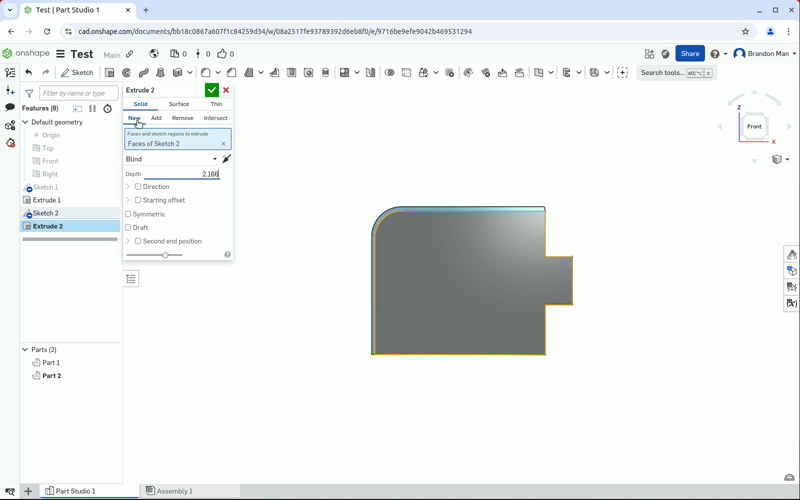
key(enter)
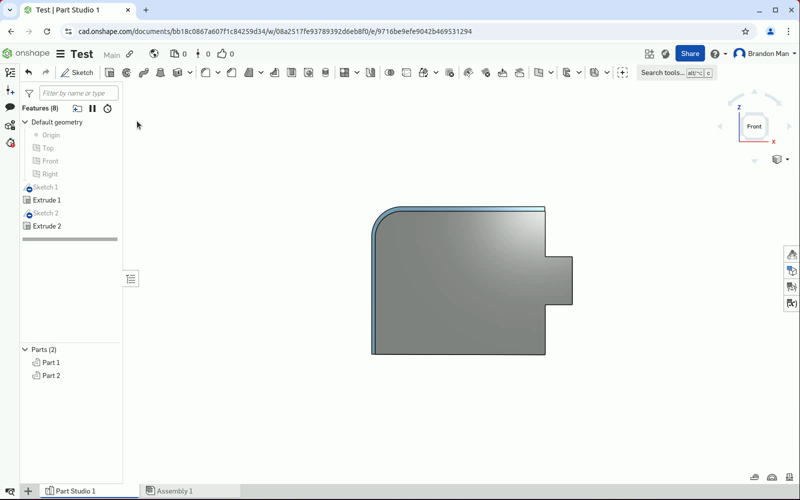
key(shift+h)
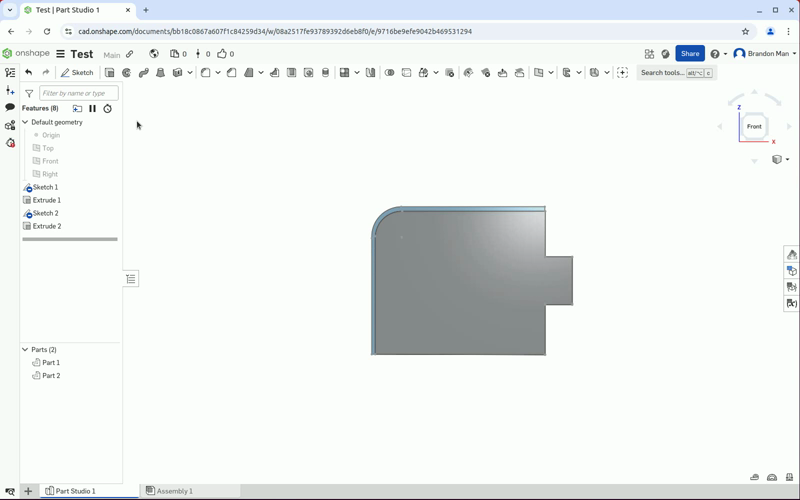
key(shift+h)
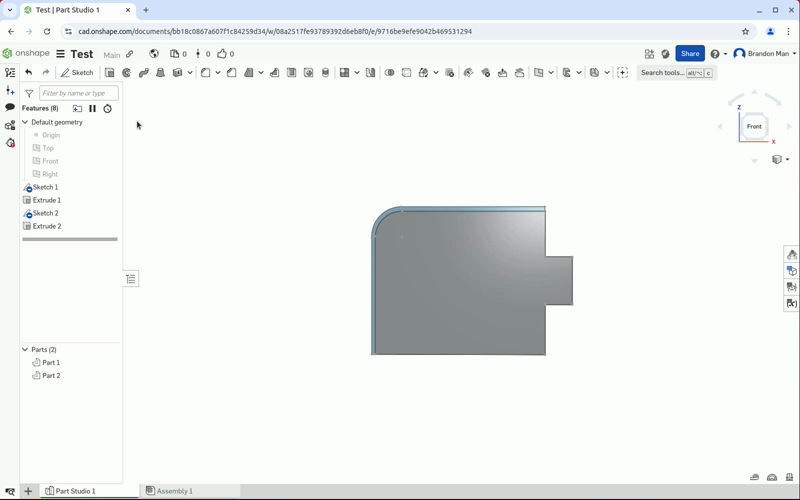
key(shift+7)
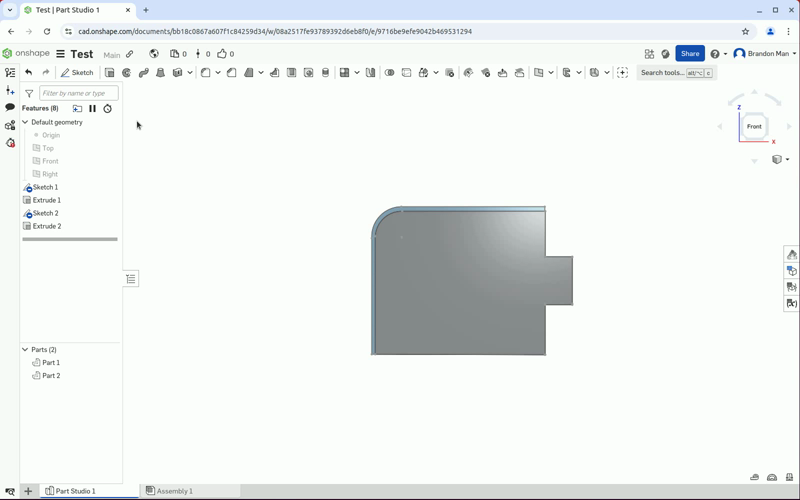
key(left, 2)
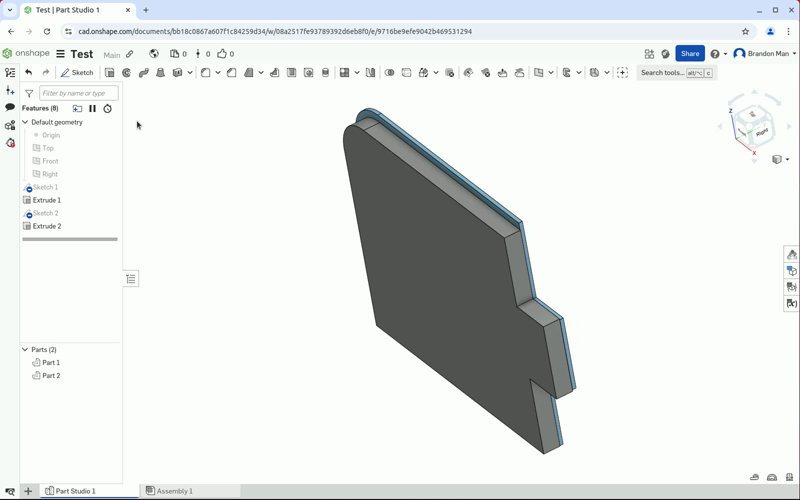
key(down, 2)
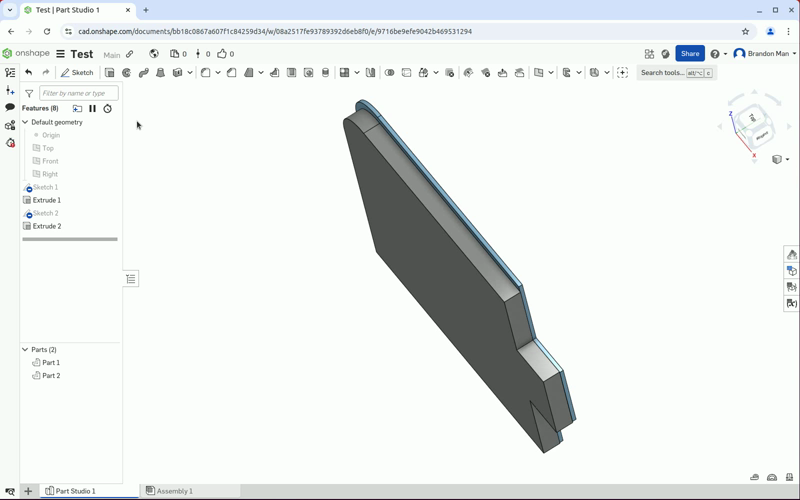
key(up, 2)
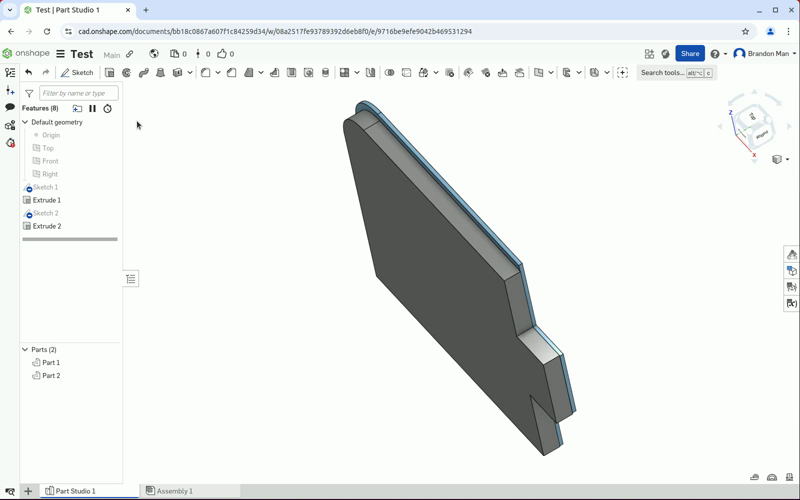
key(right, 2)
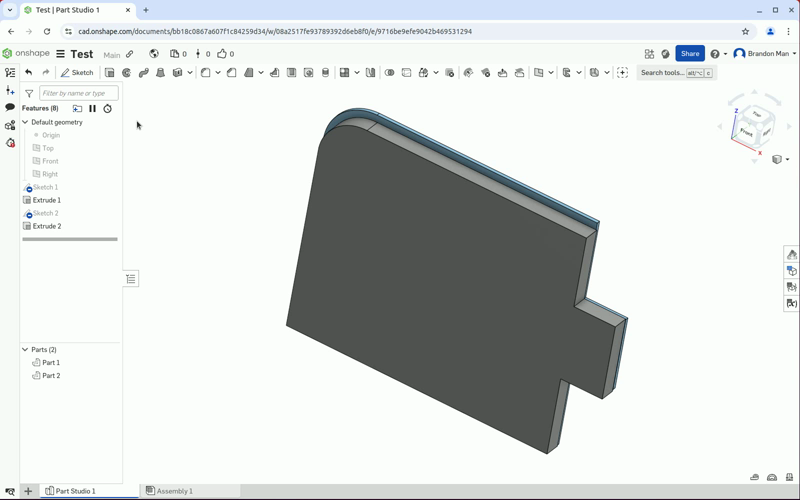
mouse_move(73, 189)
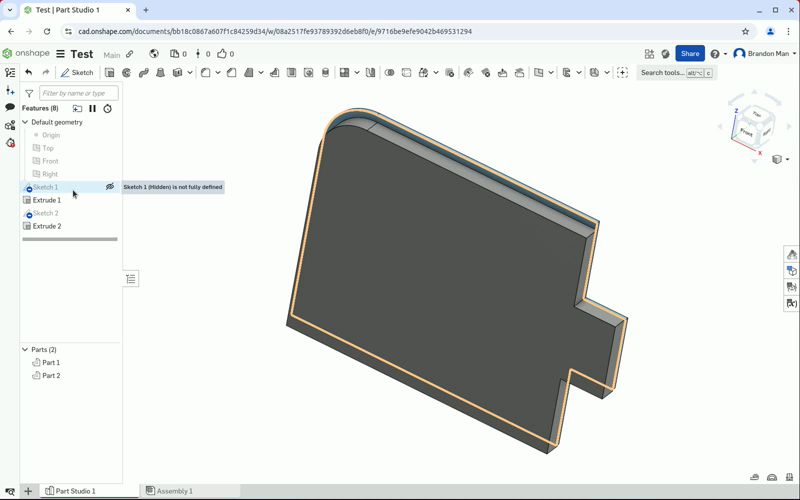
click(73, 189)